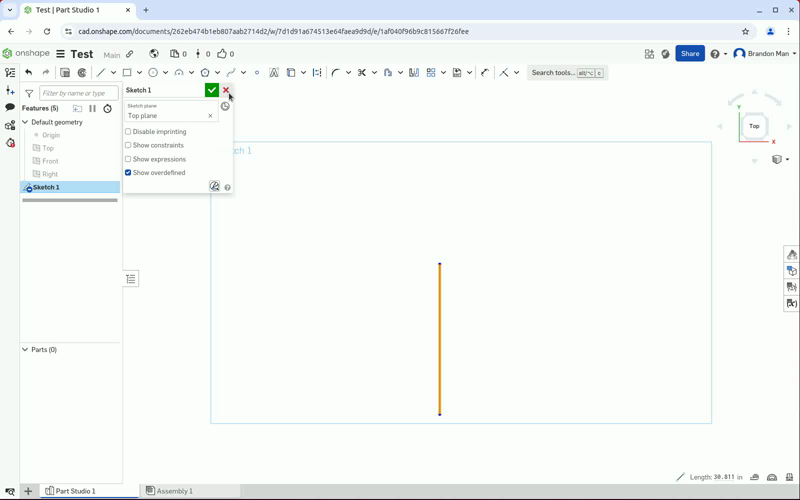
key(shift+h)
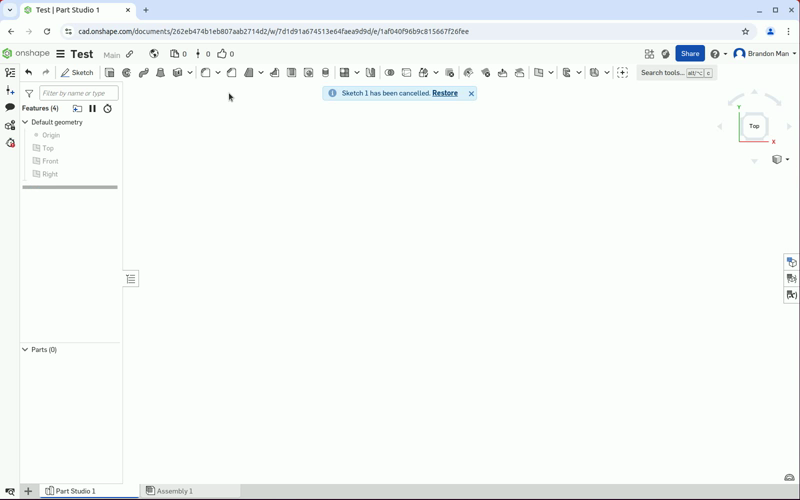
mouse_move(73, 352)
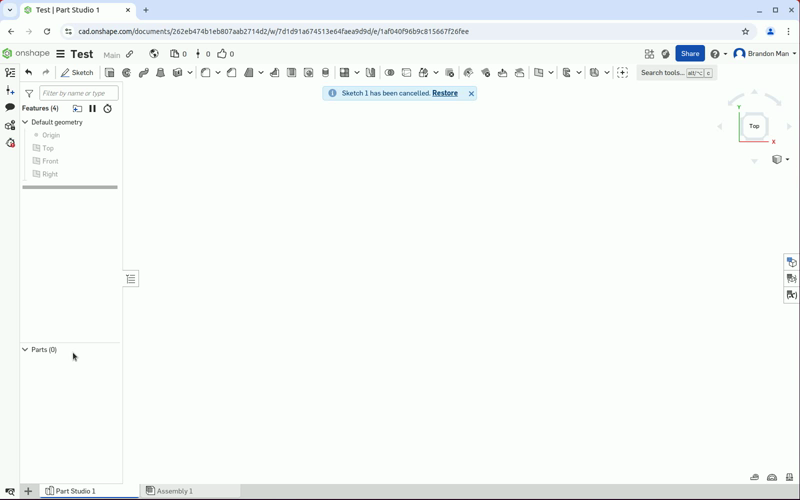
key(y)
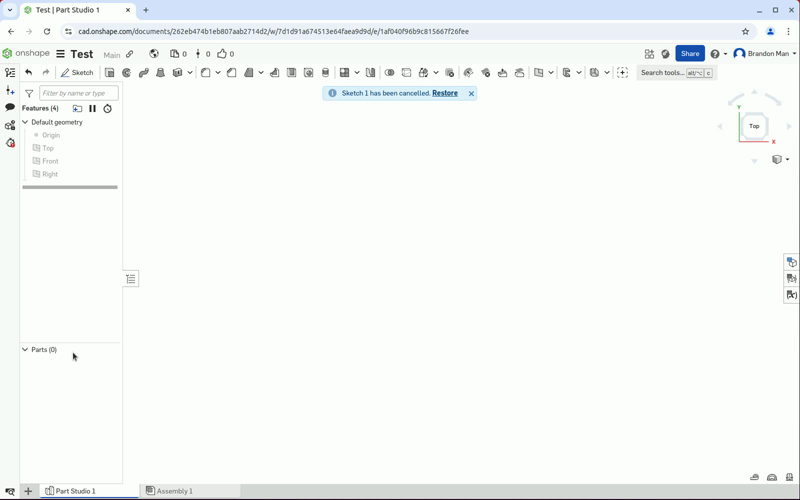
key(shift+p)
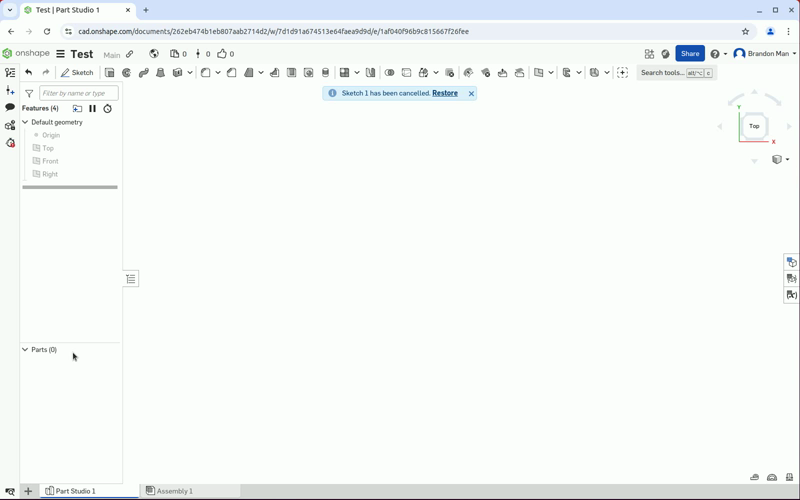
key(space)
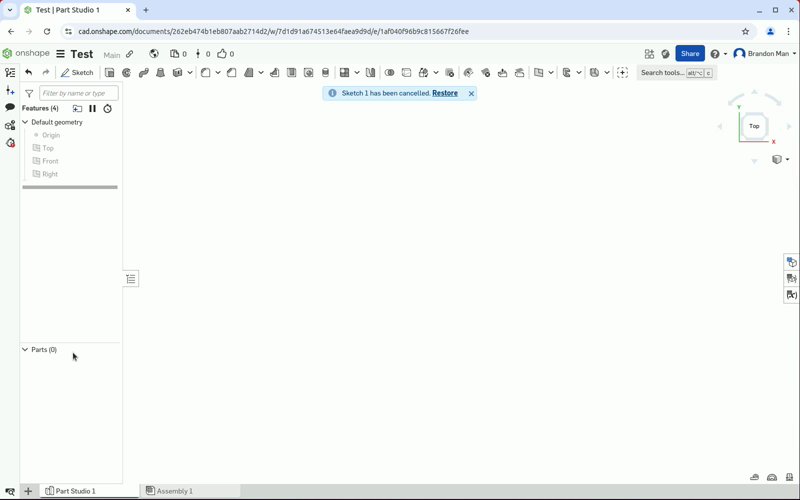
key_down(shift)
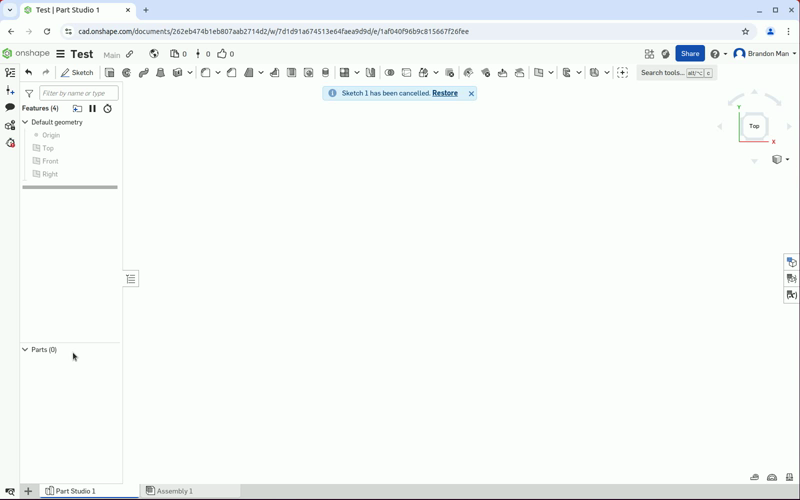
key(up)
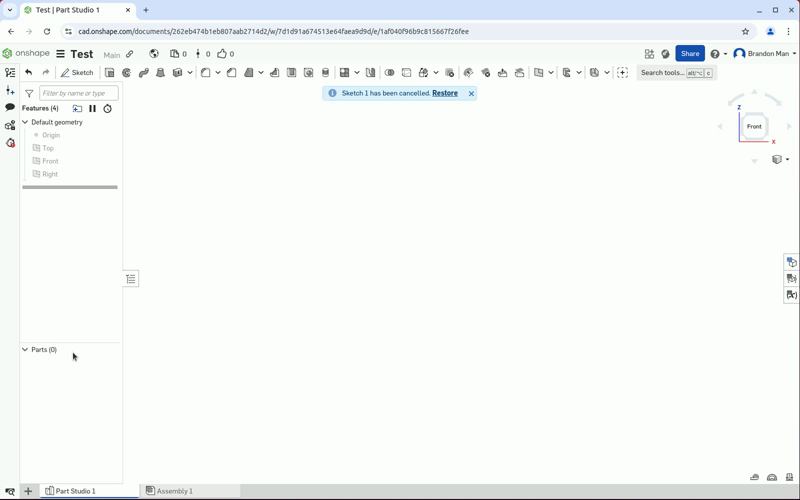
key_up(shift)
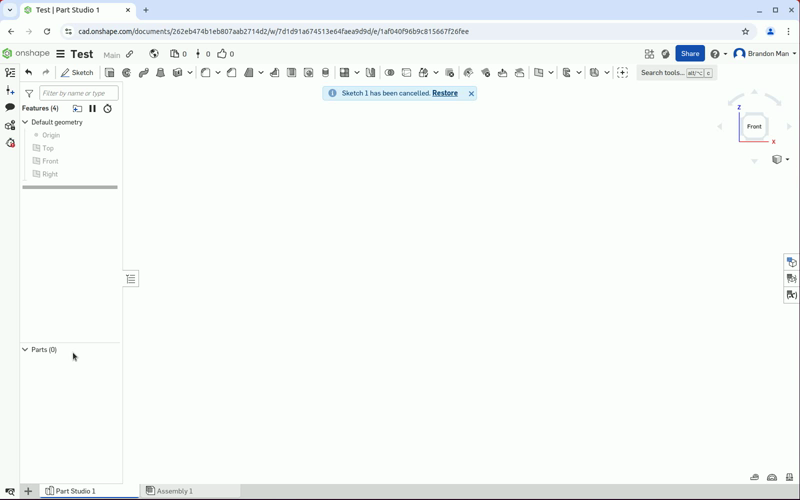
mouse_move(73, 352)
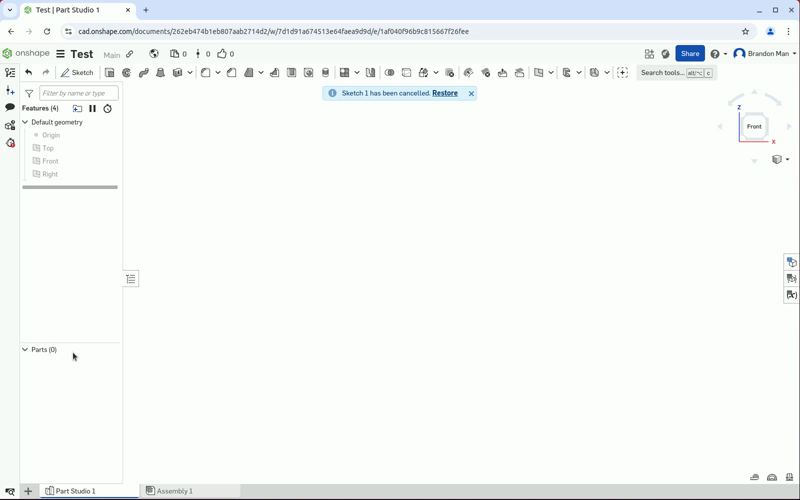
key(shift+y)
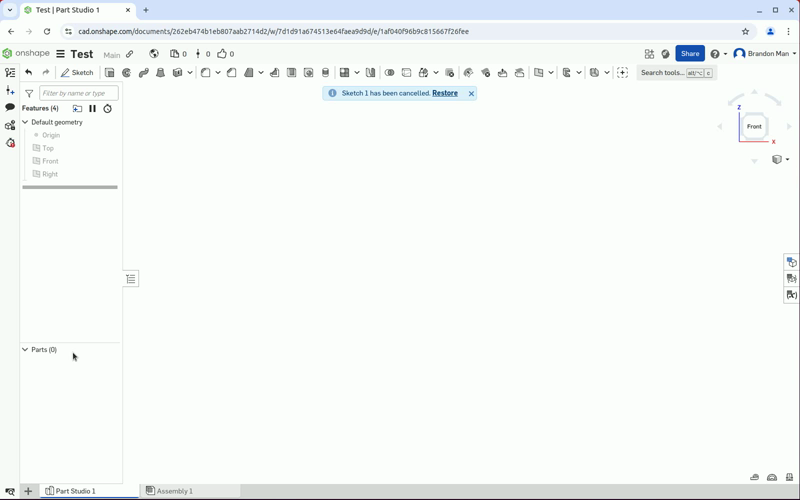
key(shift+s)
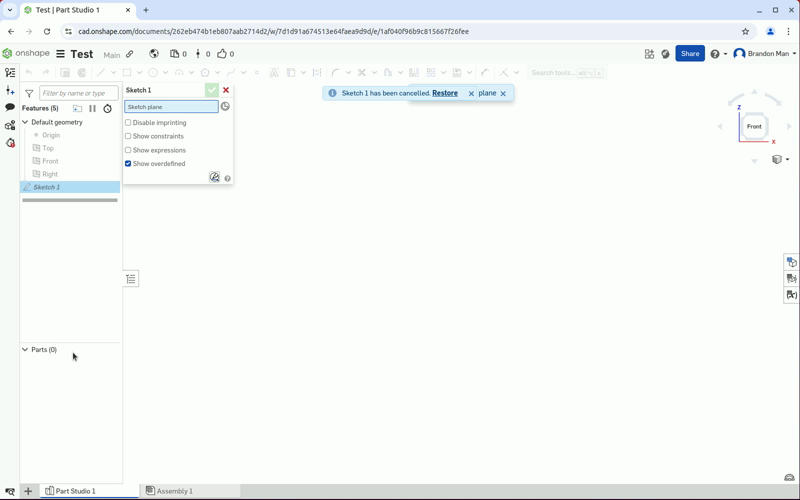
mouse_move(73, 163)
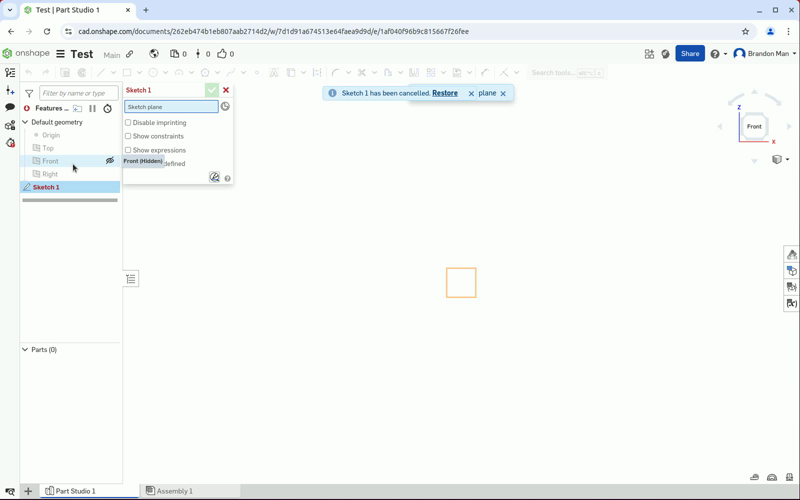
click(73, 163)
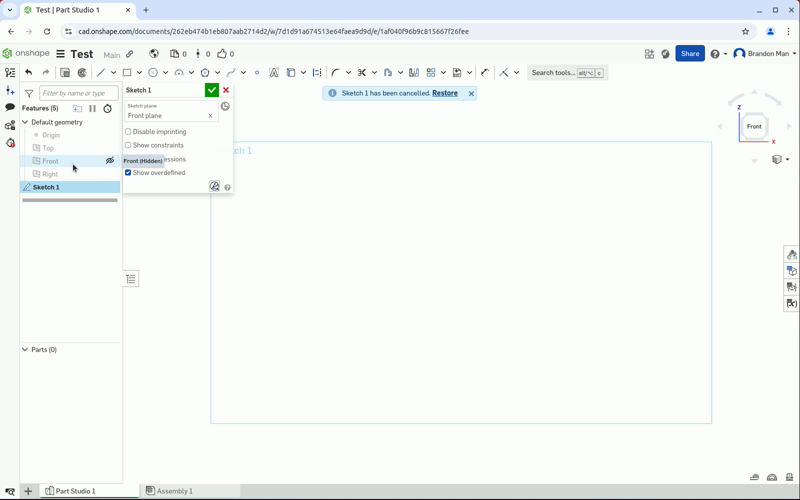
mouse_move(73, 352)
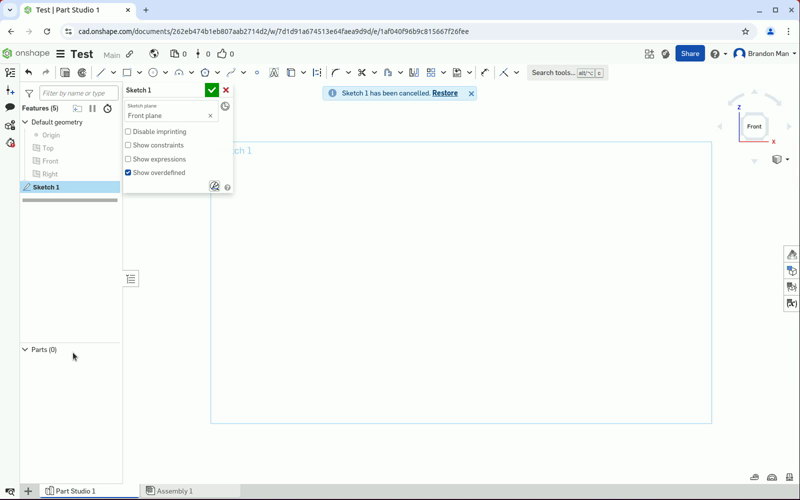
key(y)
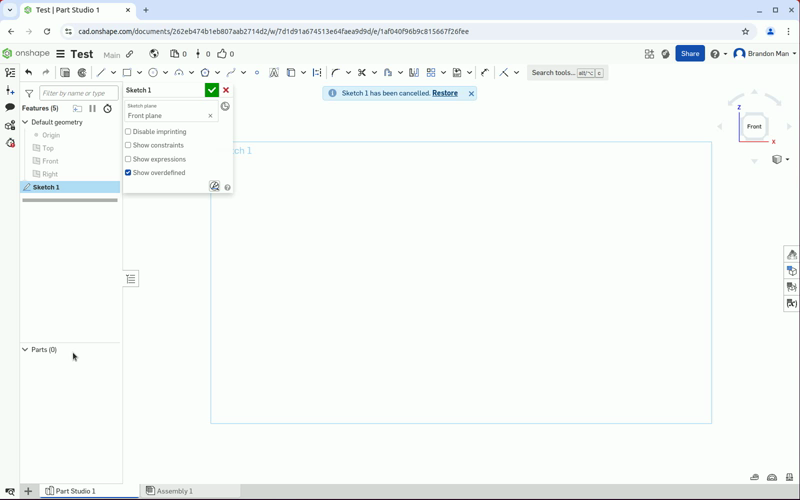
key(c)
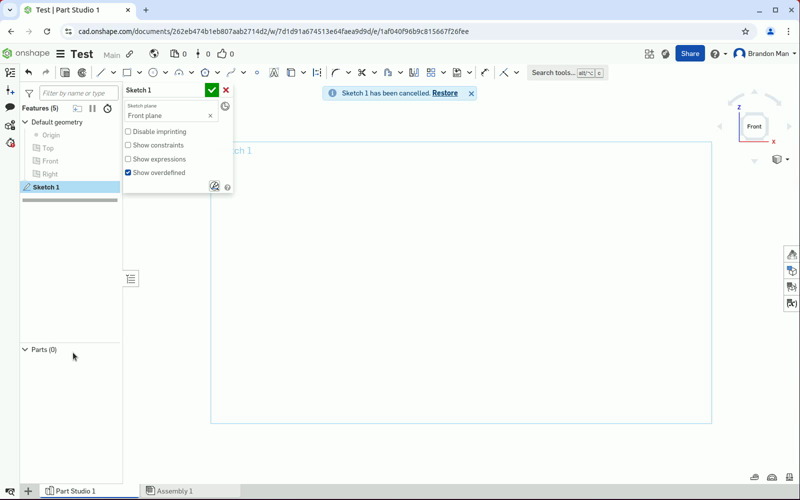
key_down(shift)
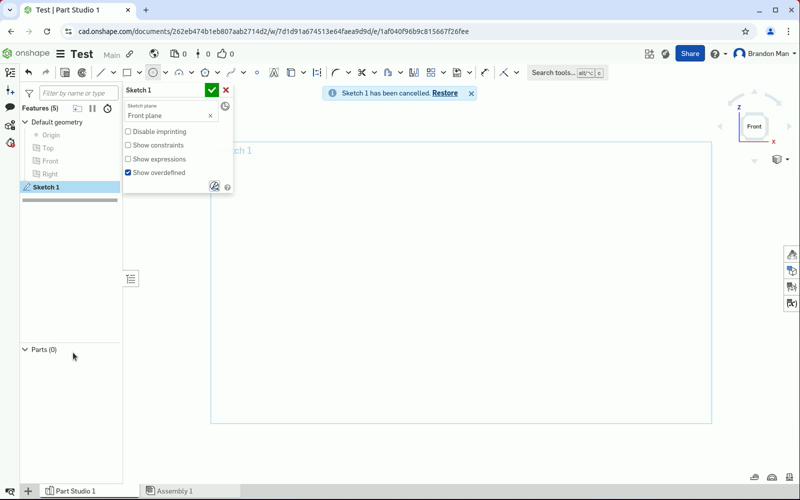
mouse_move(460, 282)
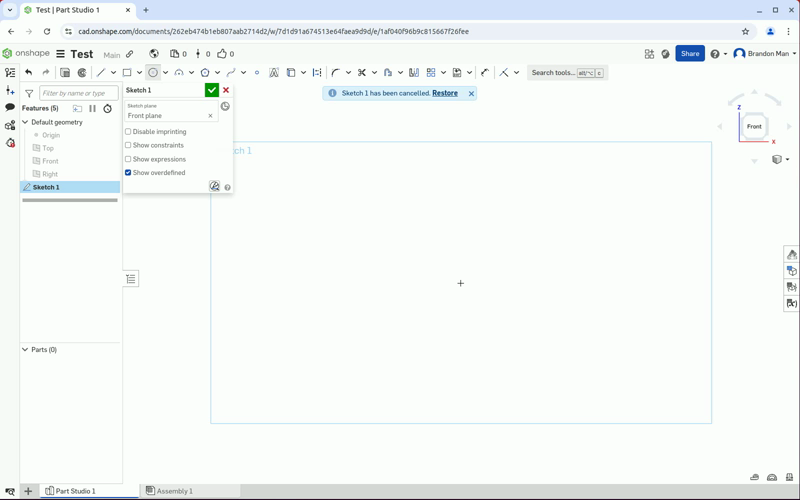
click(460, 282)
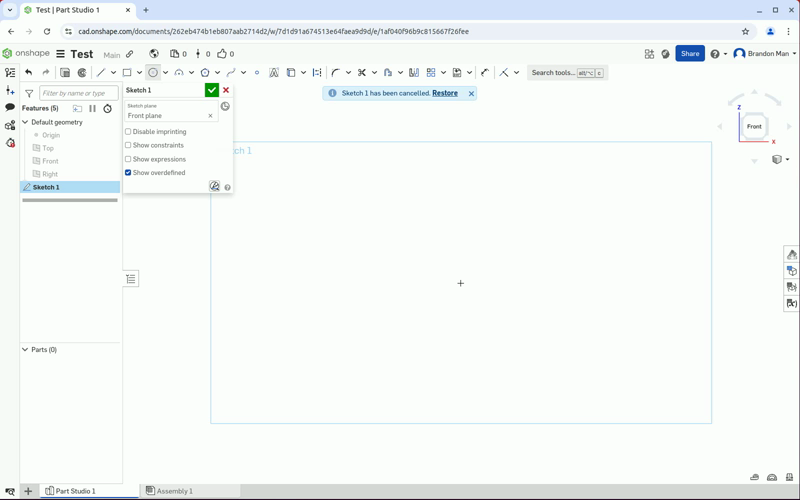
key_up(shift)
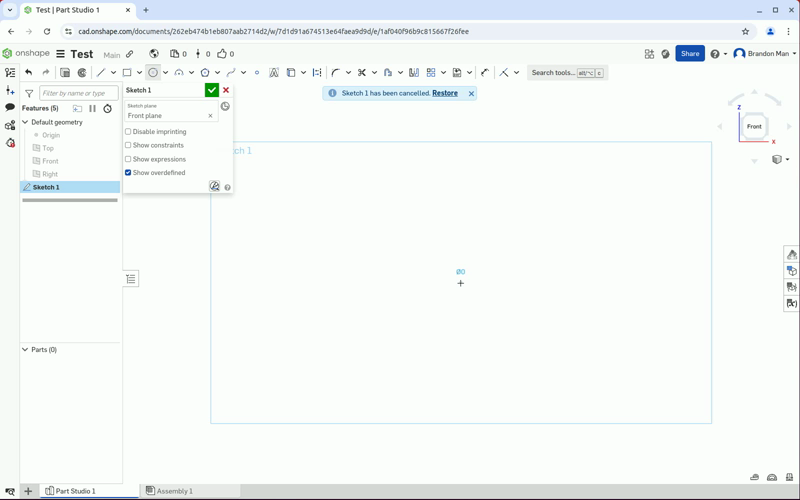
mouse_move(505, 282)
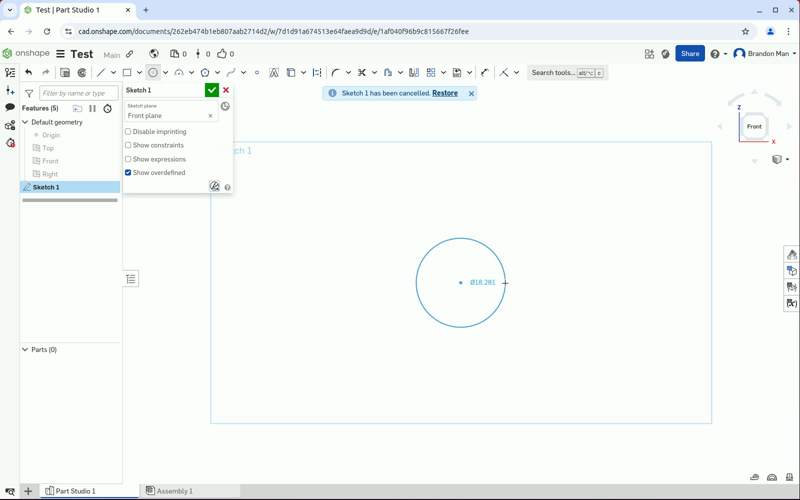
click(505, 282)
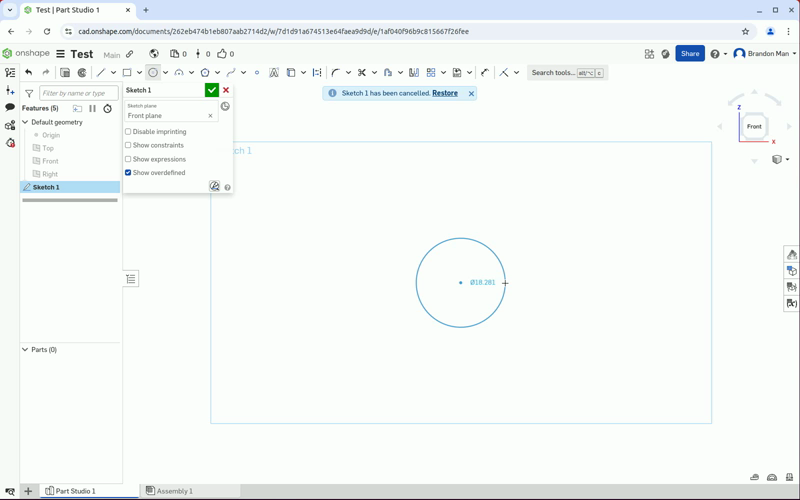
key(esc)
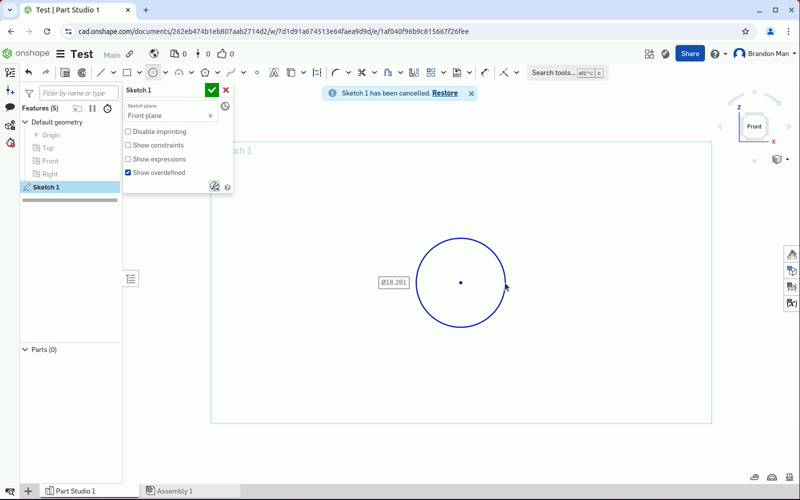
key(c)
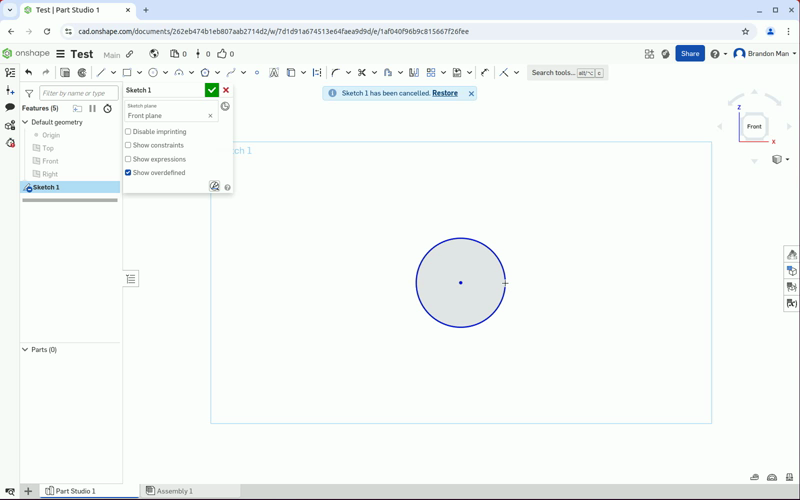
key_down(shift)
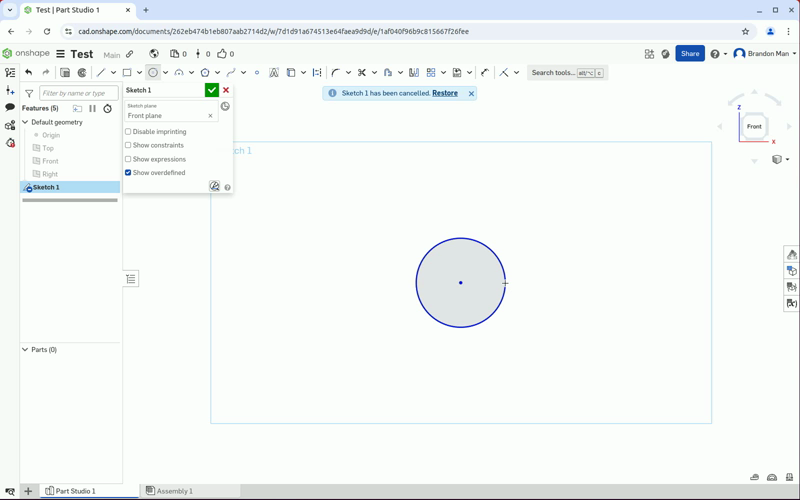
mouse_move(460, 282)
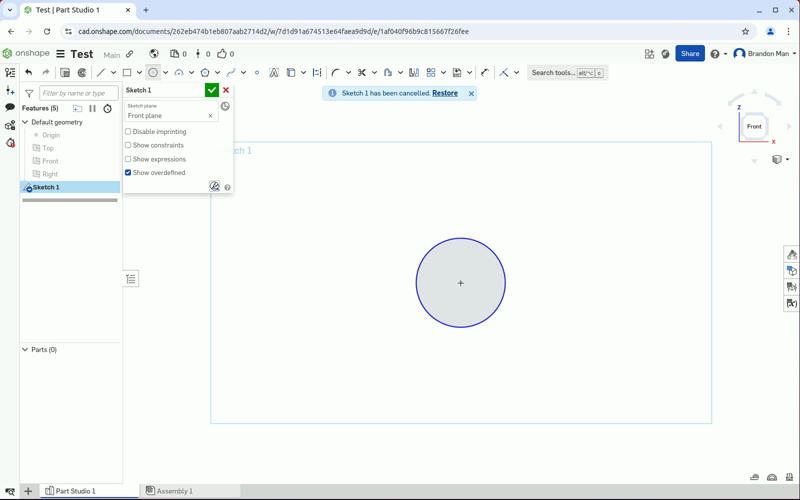
click(460, 282)
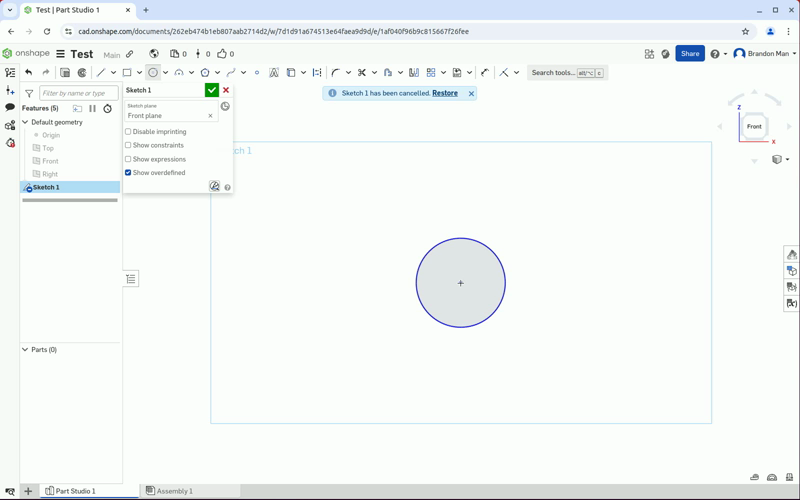
key_up(shift)
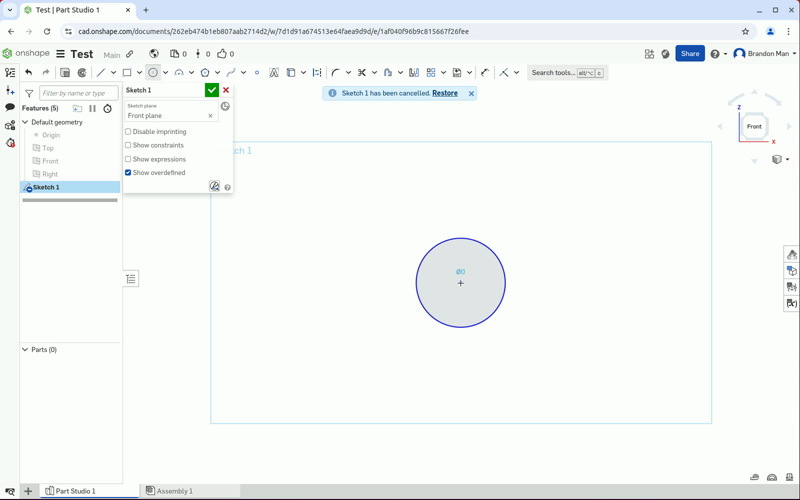
mouse_move(478, 282)
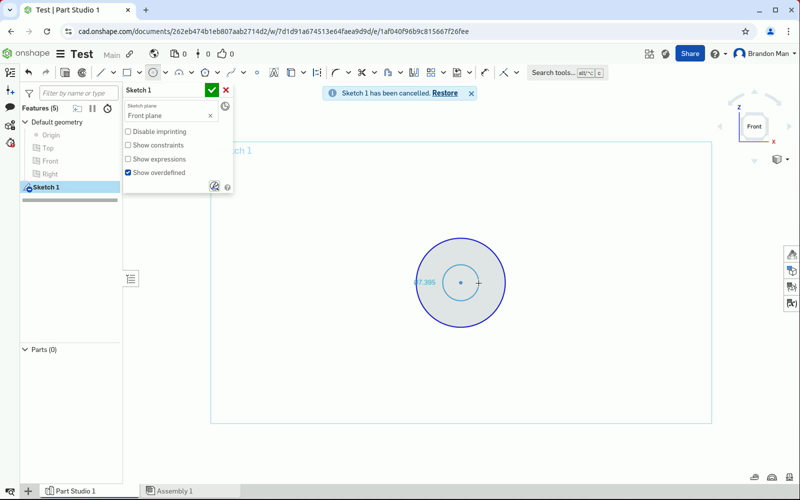
click(478, 282)
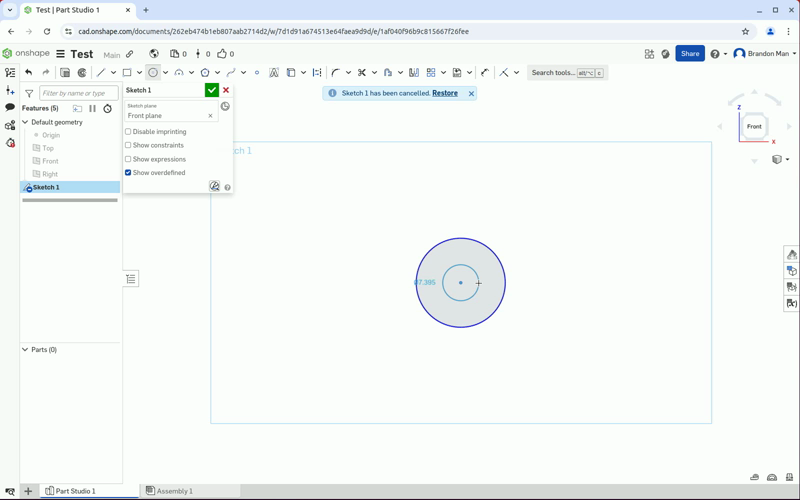
key(esc)
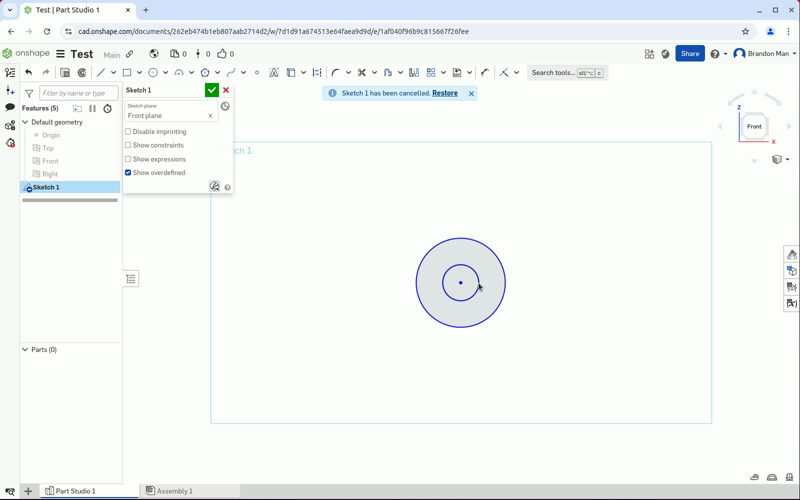
mouse_move(476, 251)
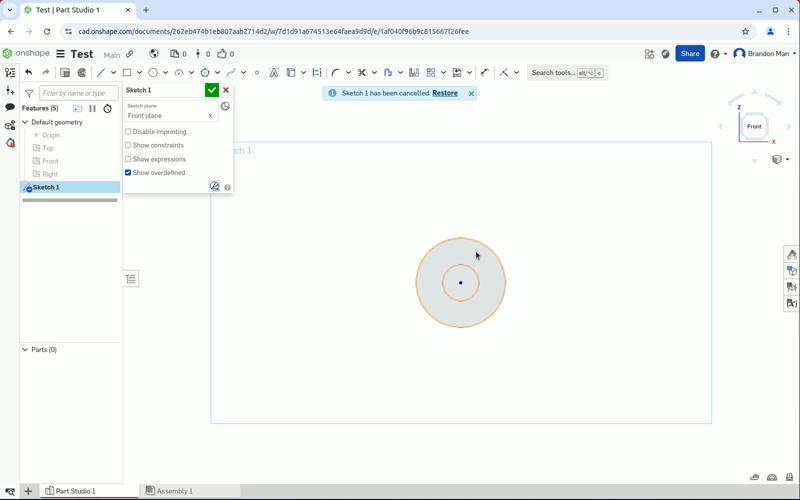
click(476, 251)
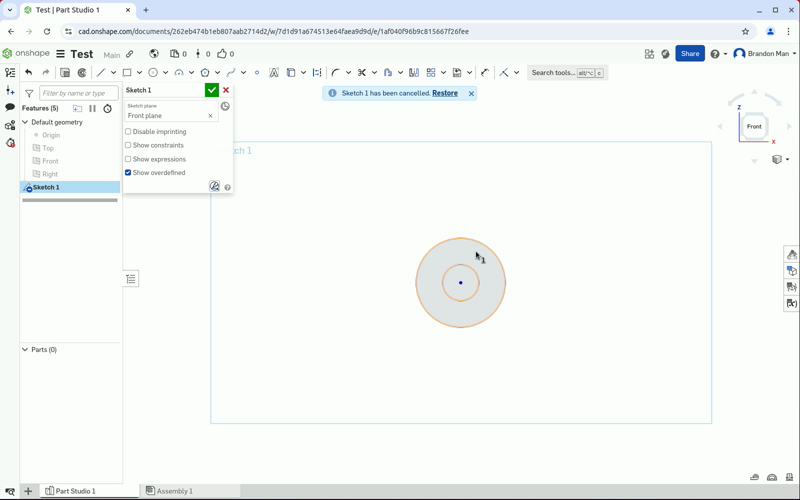
mouse_move(73, 352)
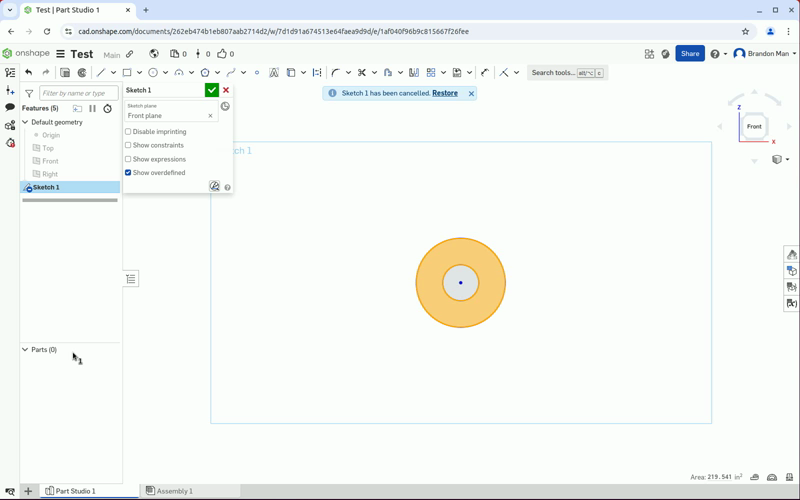
key(shift+y)
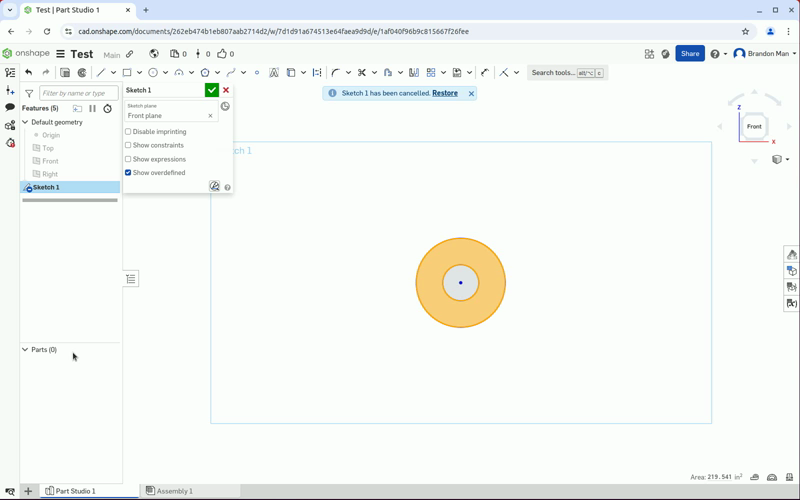
key(shift+e)
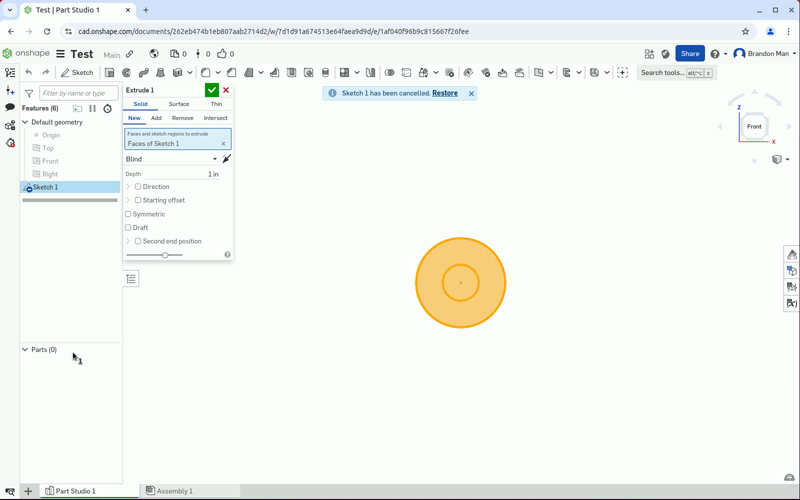
mouse_move(143, 106)
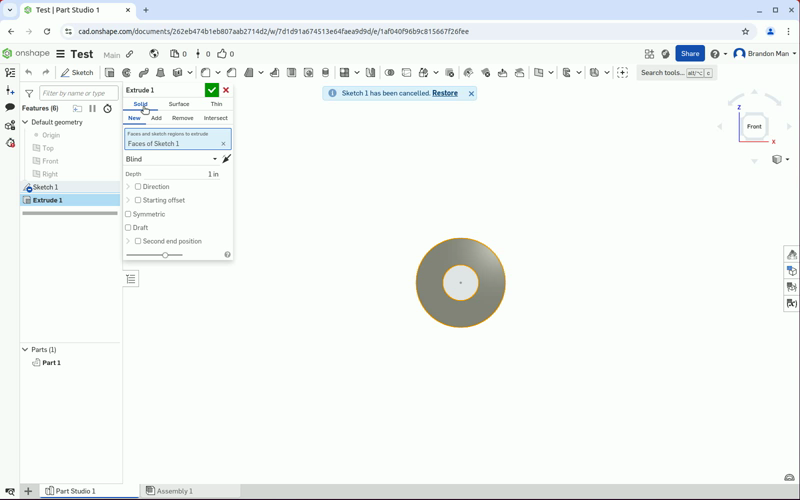
click(143, 106)
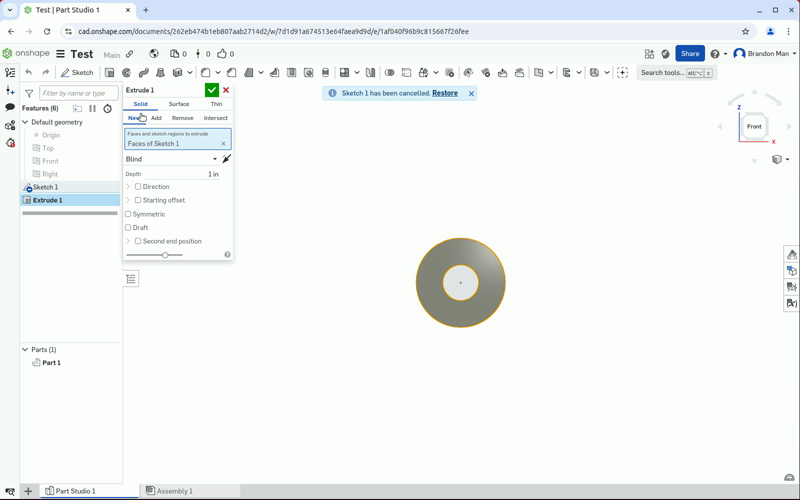
mouse_move(137, 120)
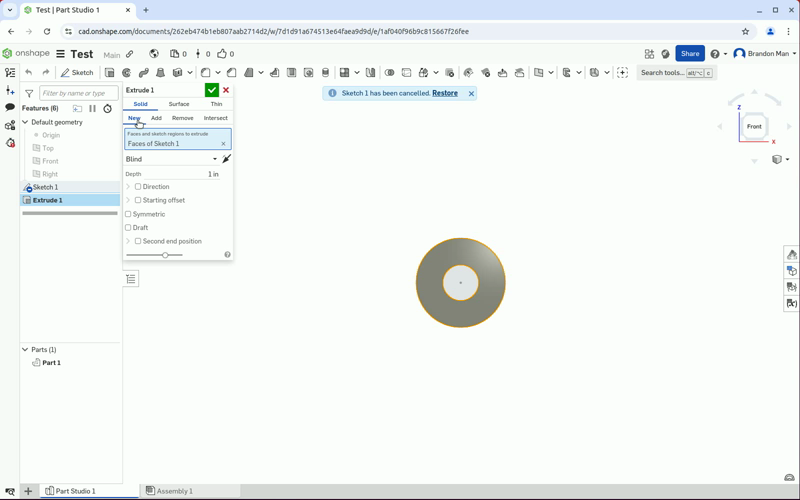
click(137, 120)
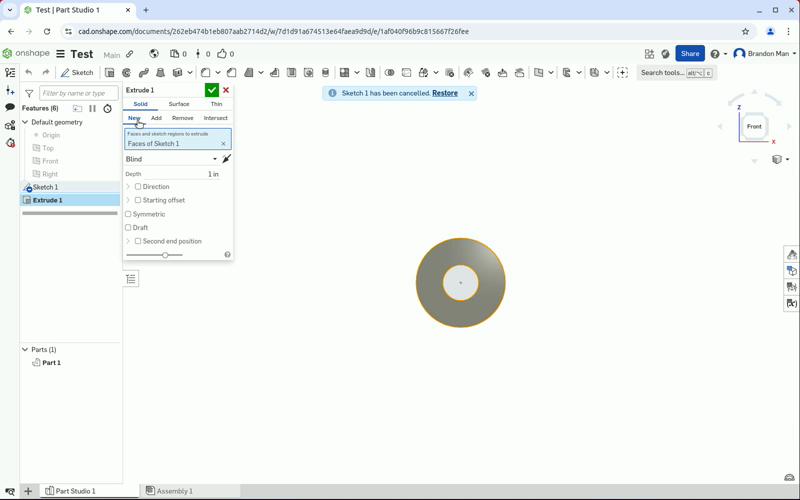
key(tab, 4)
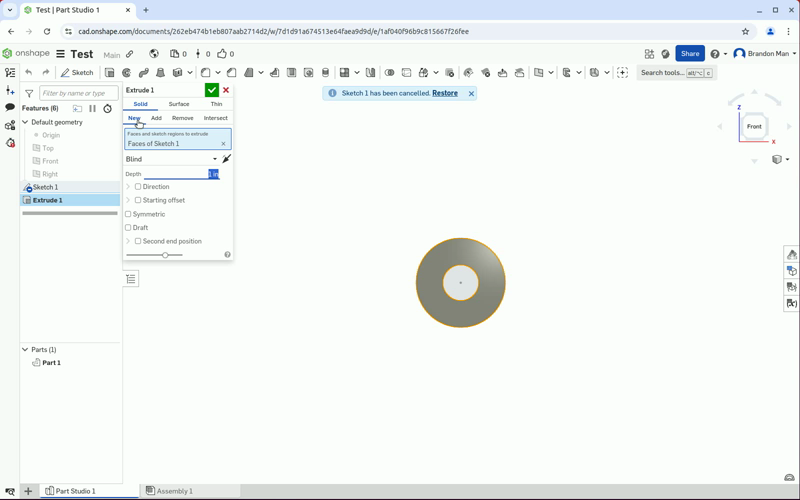
text(3.611)
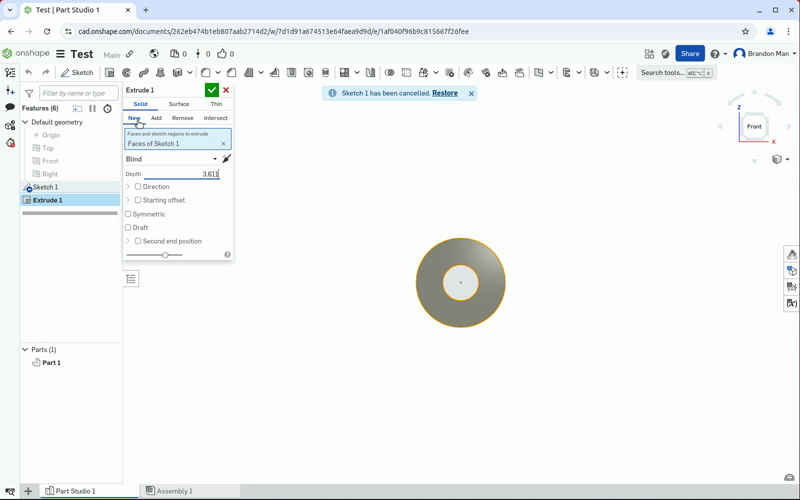
key(enter)
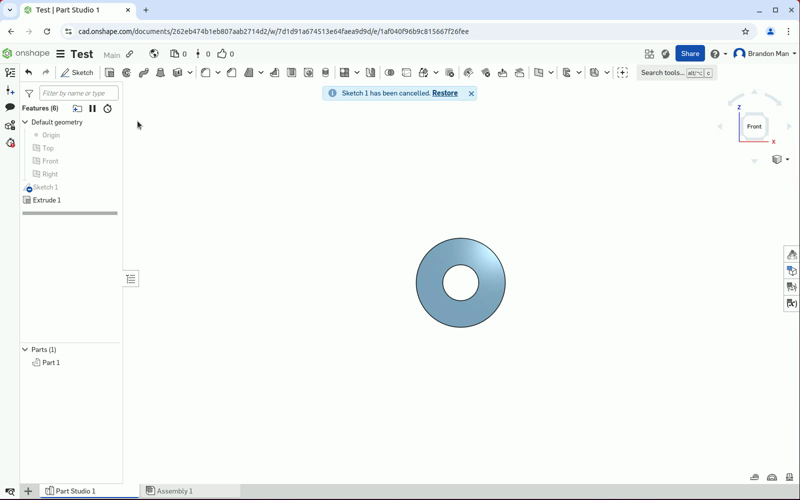
key(shift+h)
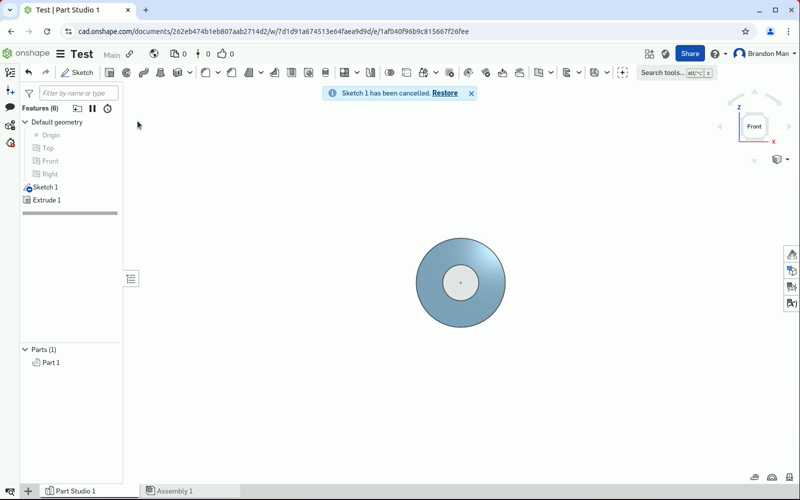
key(shift+h)
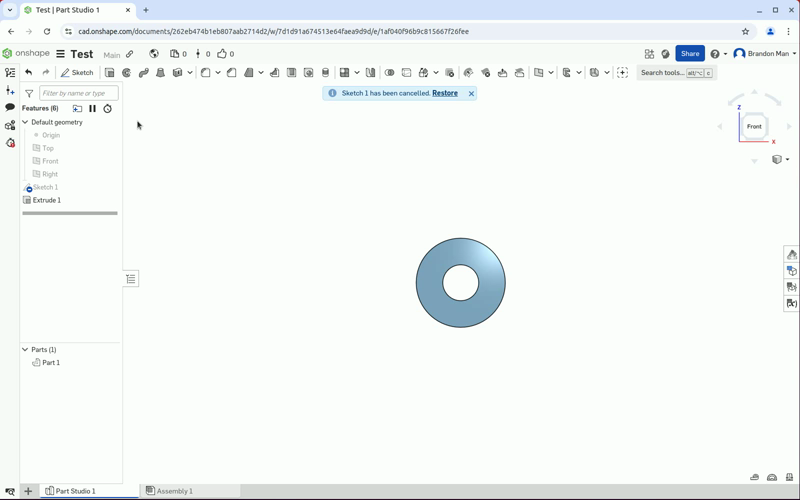
mouse_move(73, 189)
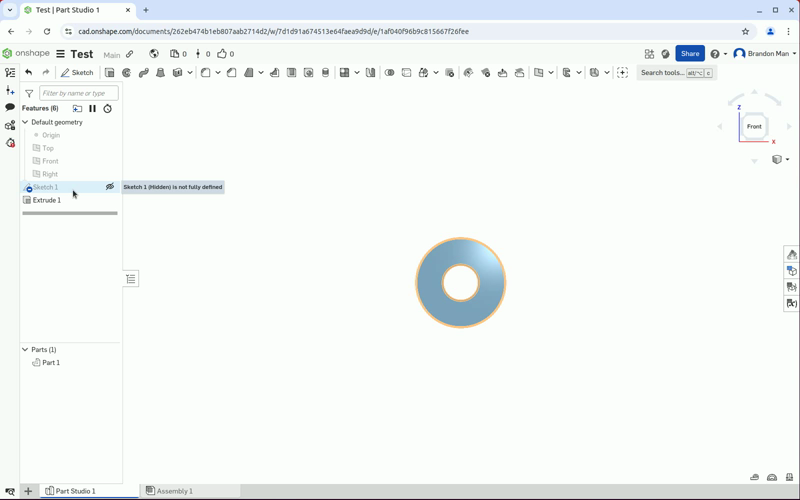
click(73, 189)
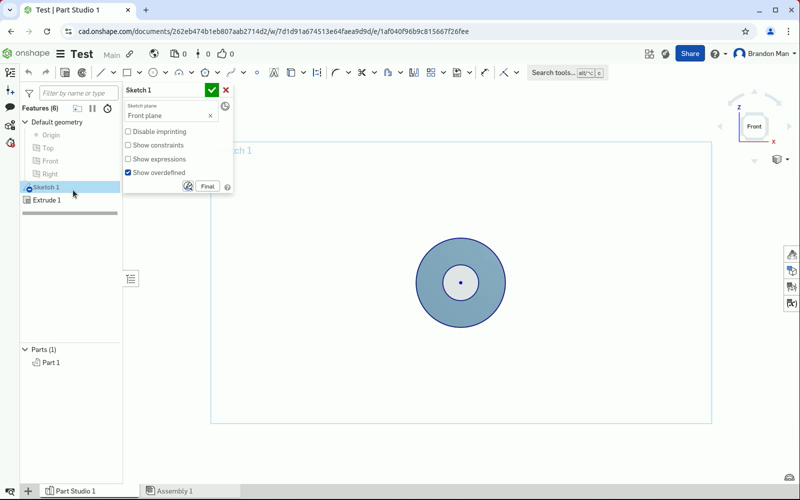
mouse_move(229, 92)
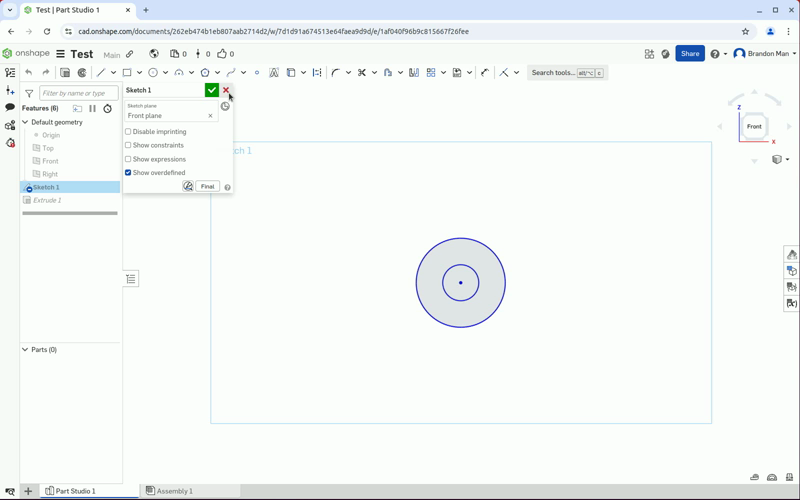
click(229, 92)
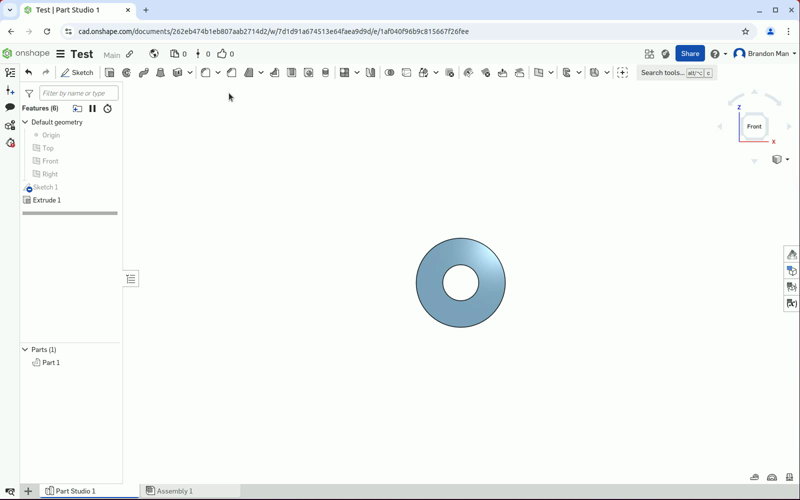
mouse_move(541, 75)
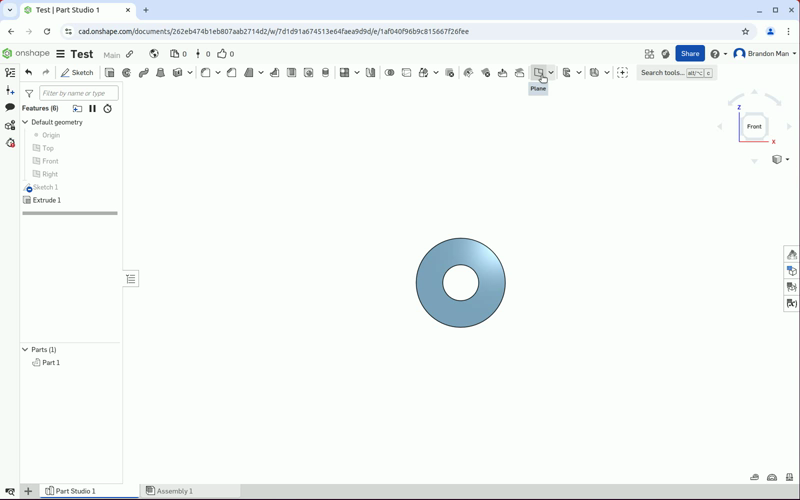
click(541, 75)
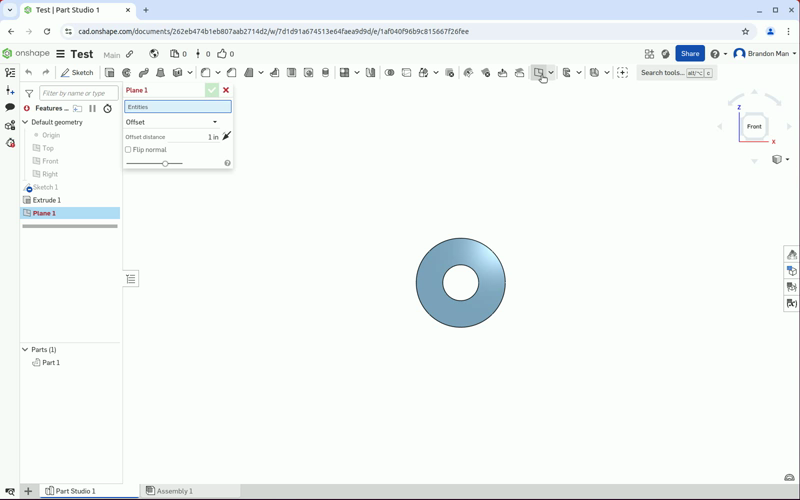
mouse_move(73, 163)
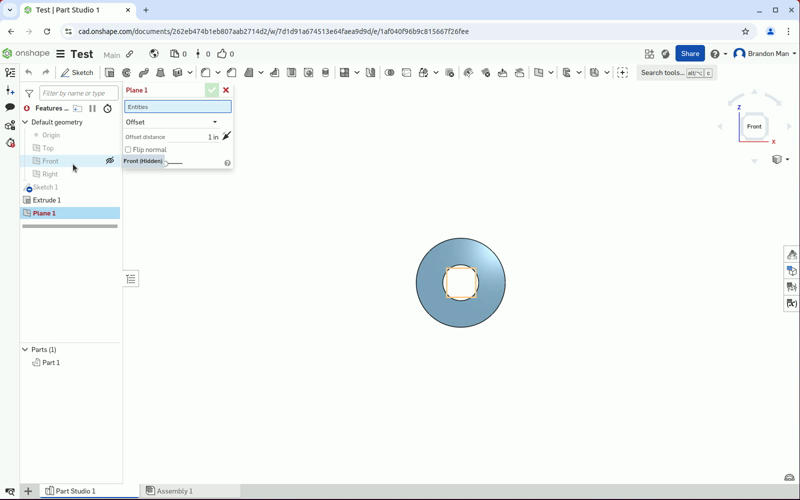
click(73, 163)
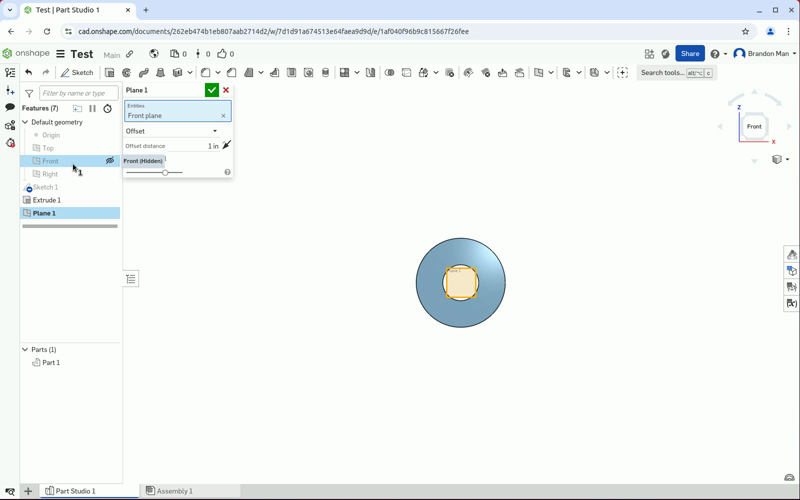
key(tab, 2)
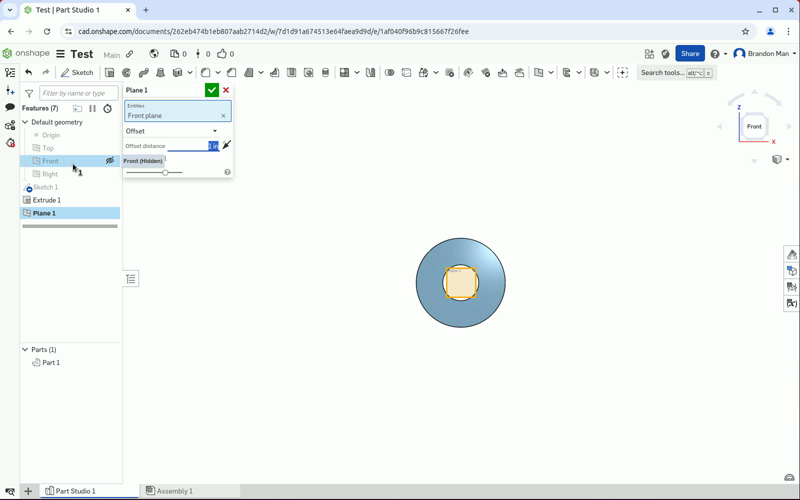
text(3.605)
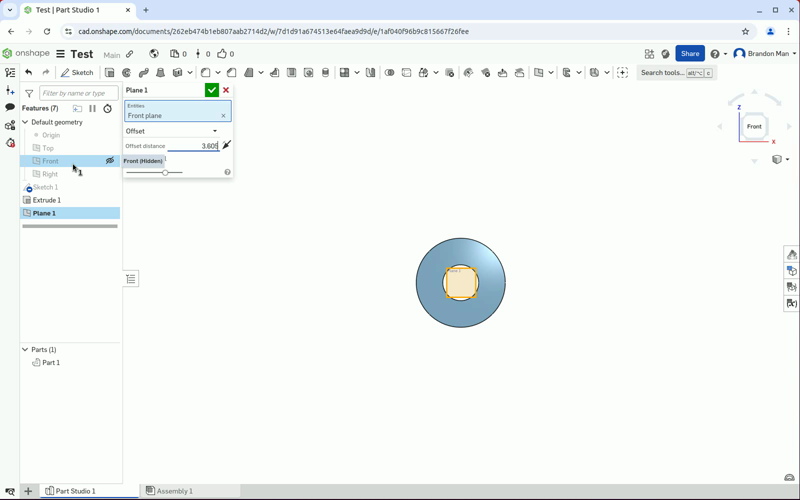
key(enter, 2)
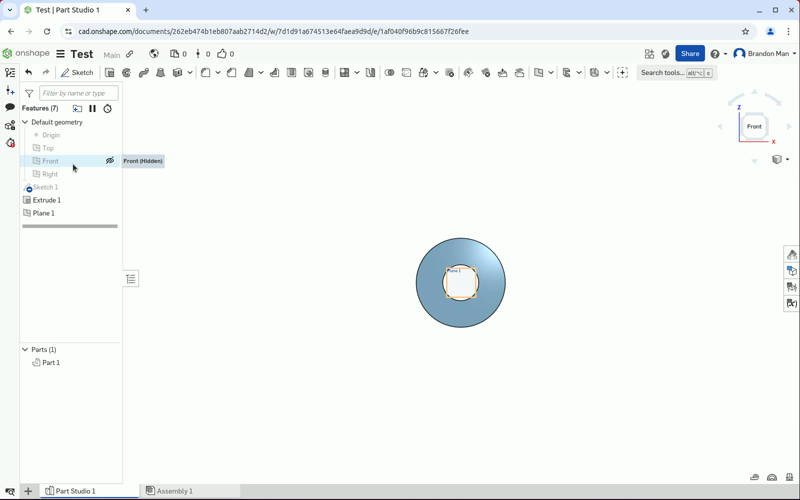
key(shift+s)
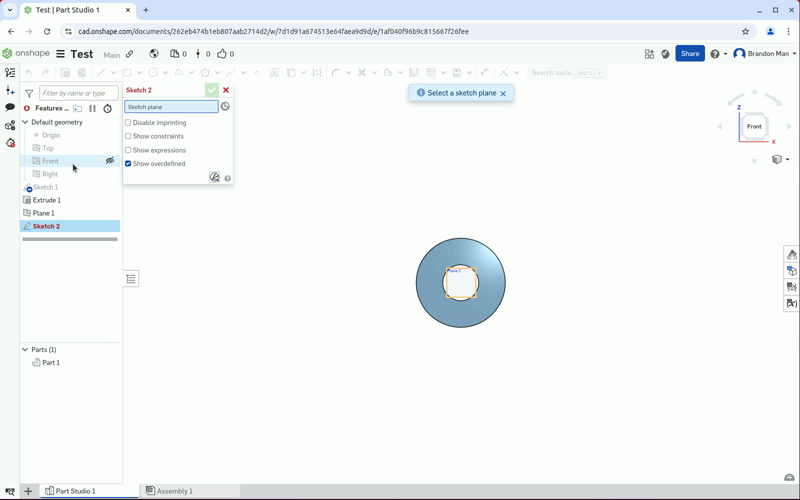
mouse_move(73, 215)
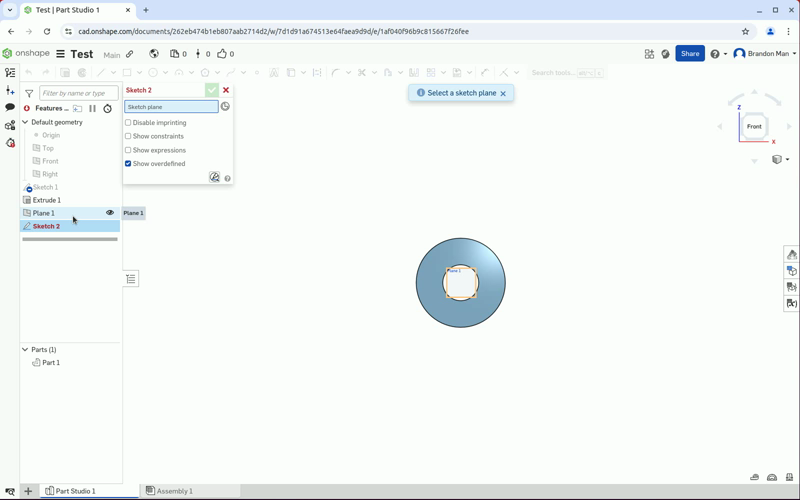
click(73, 215)
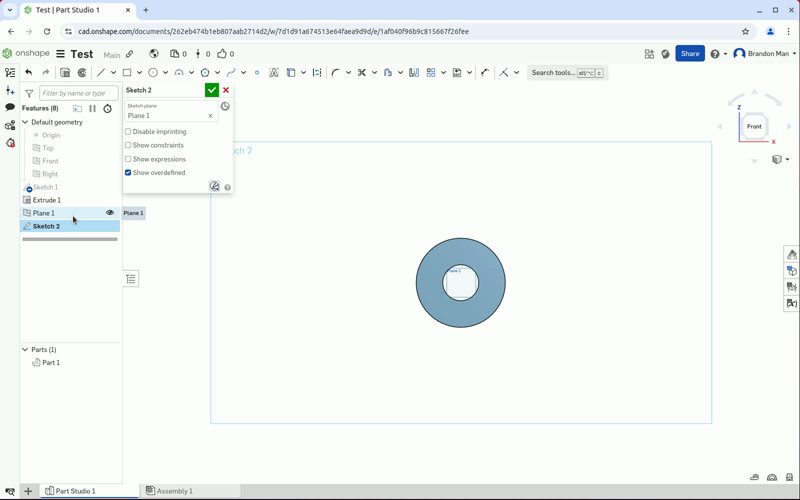
mouse_move(73, 352)
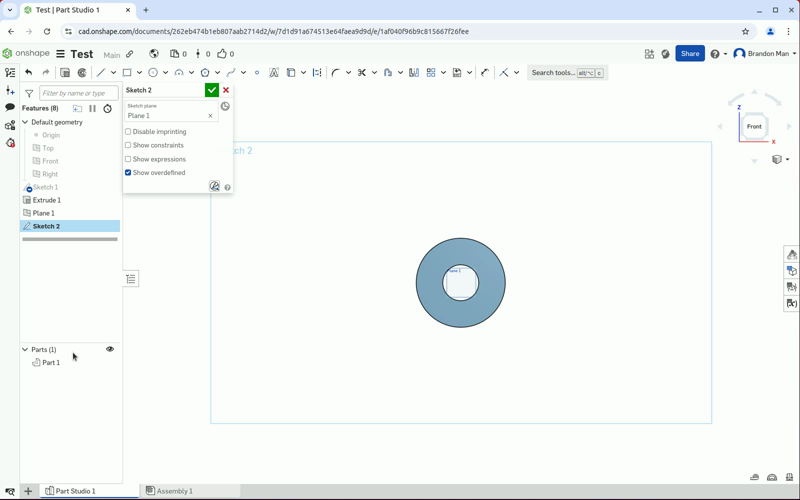
key(y)
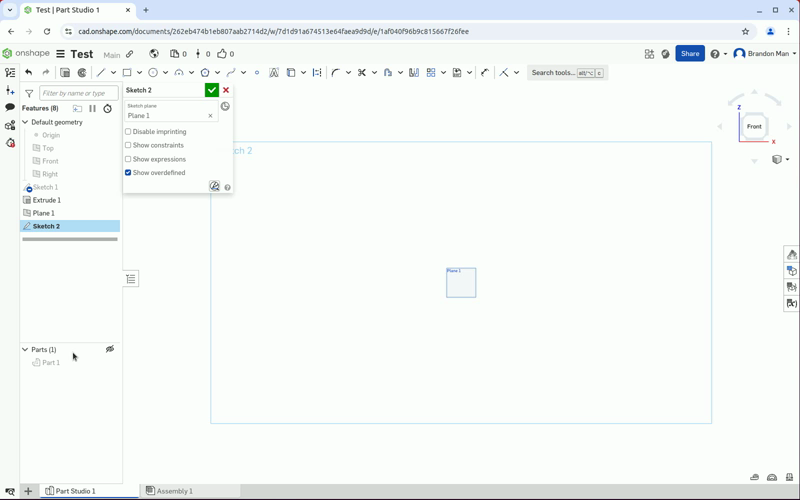
key(c)
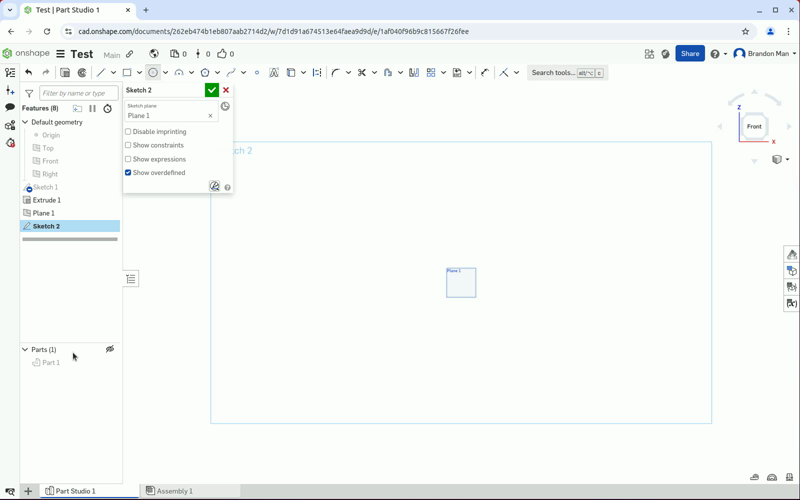
key_down(shift)
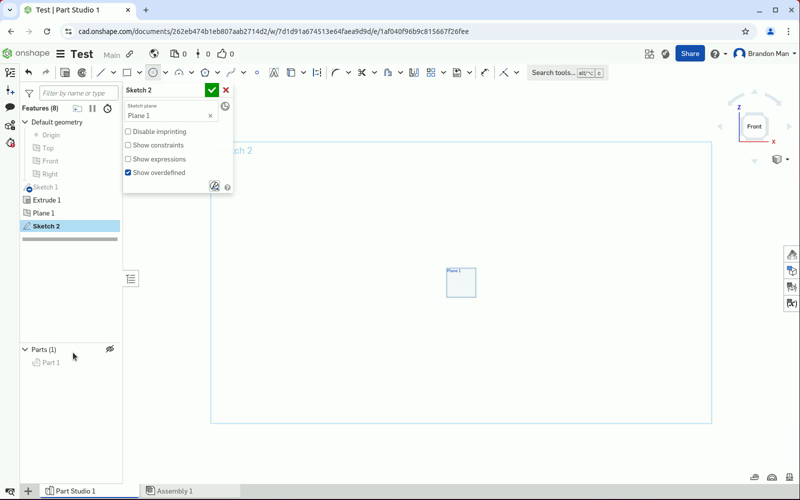
mouse_move(460, 282)
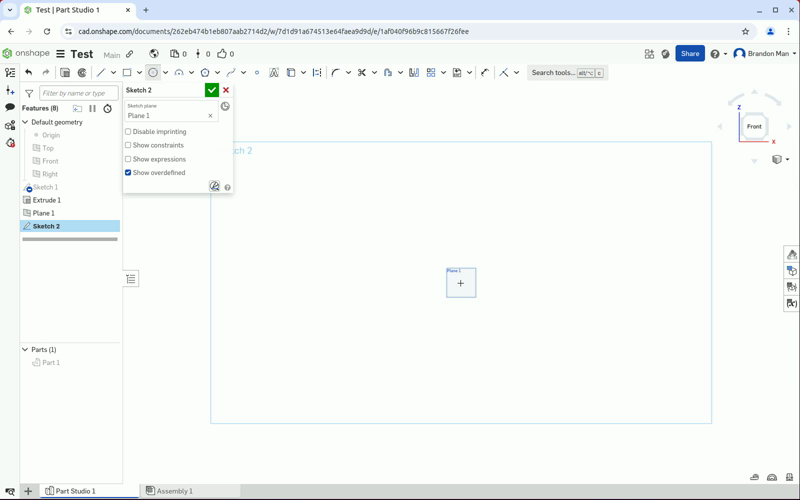
click(460, 282)
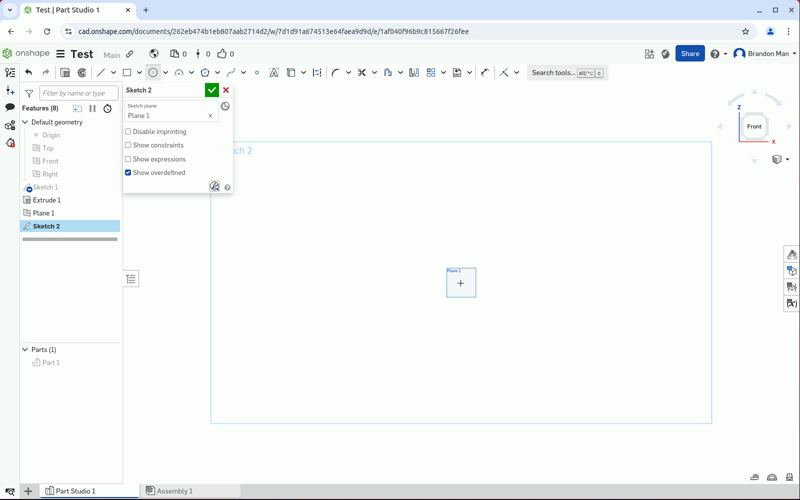
key_up(shift)
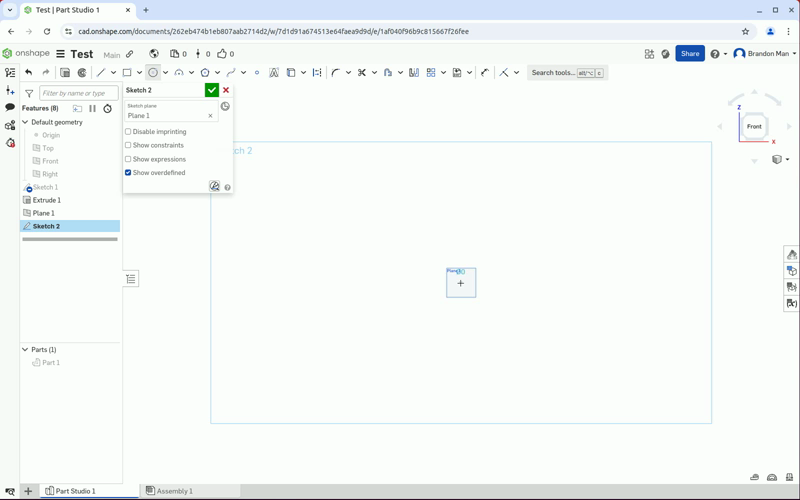
mouse_move(492, 282)
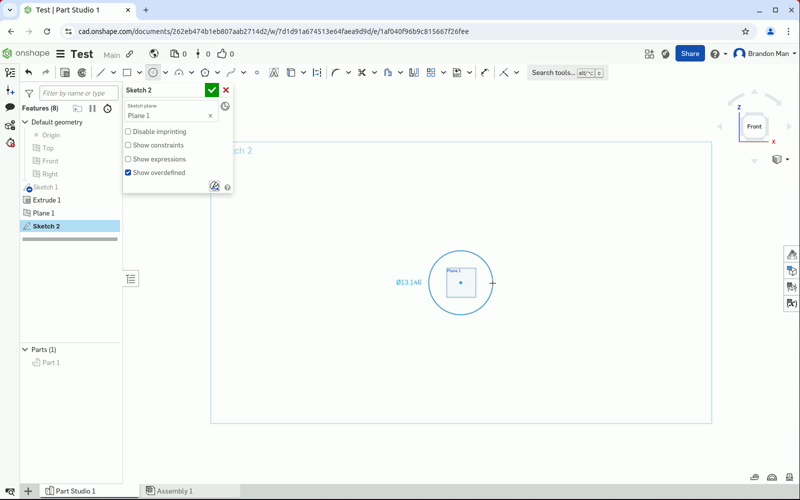
click(492, 282)
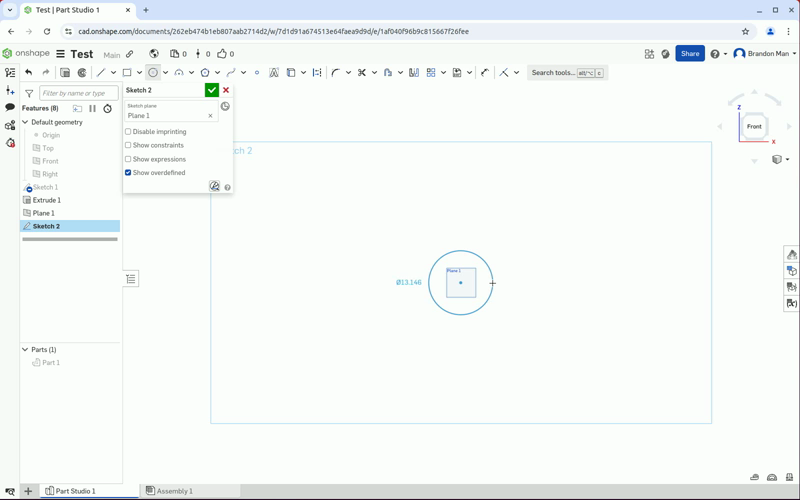
key(esc)
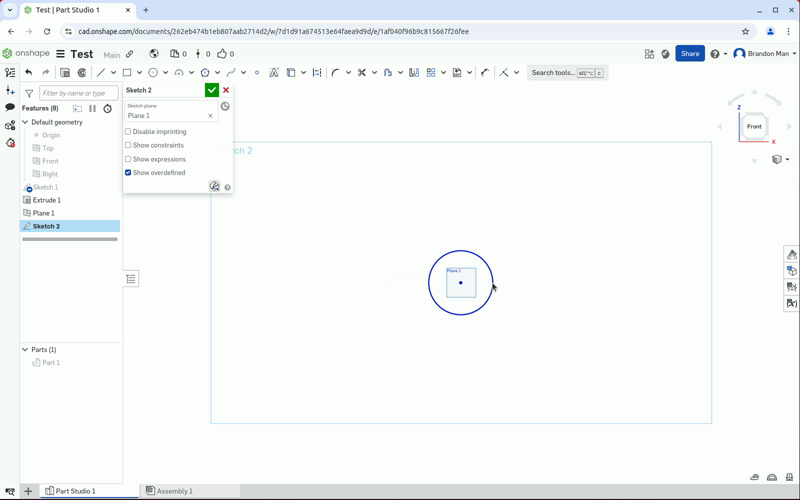
key(c)
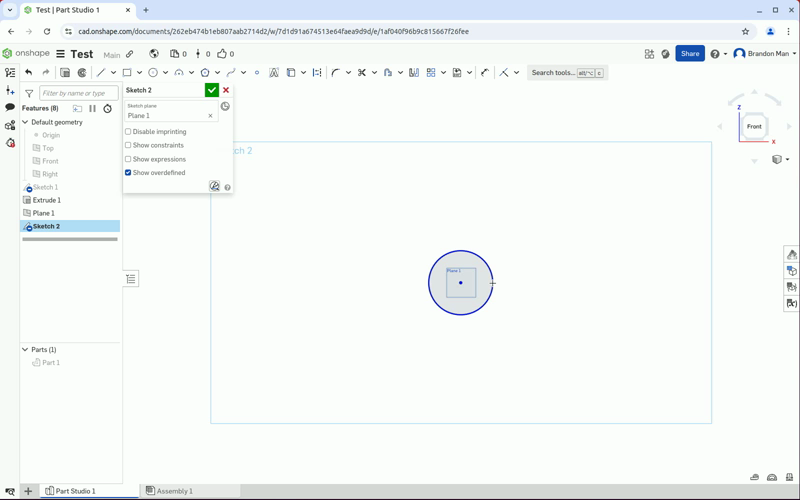
key_down(shift)
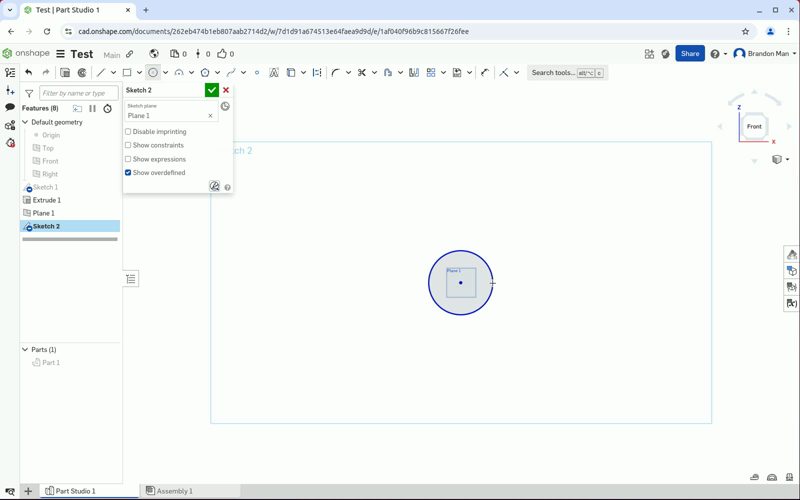
mouse_move(460, 282)
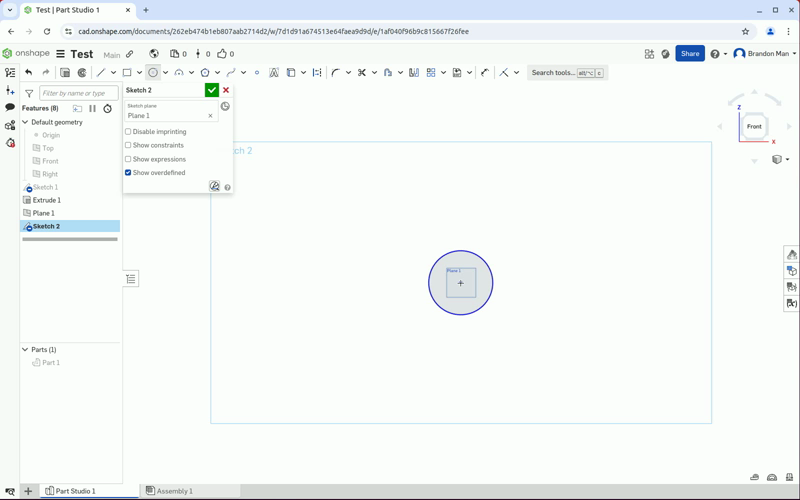
click(460, 282)
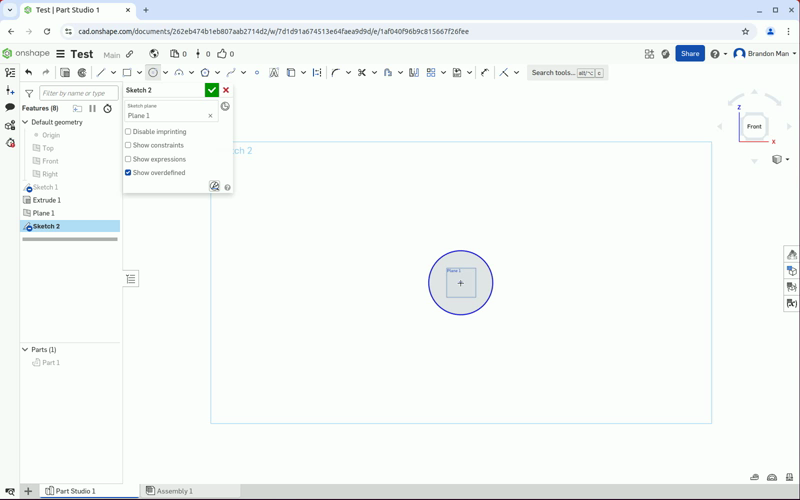
key_up(shift)
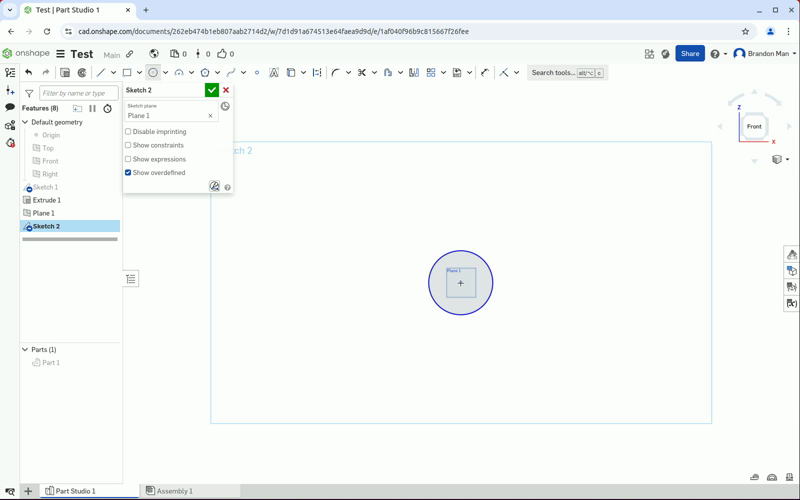
mouse_move(478, 282)
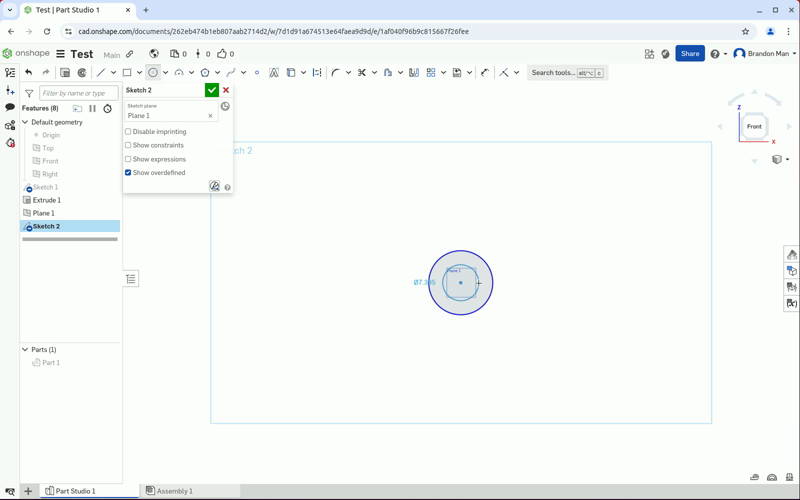
click(478, 282)
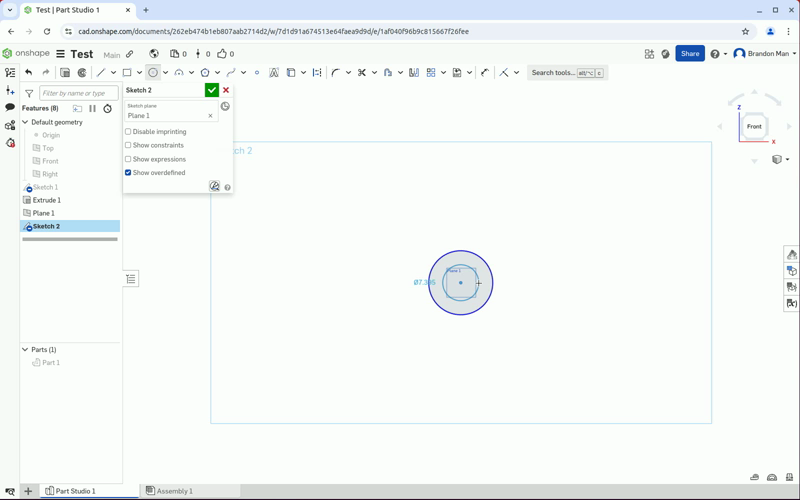
key(esc)
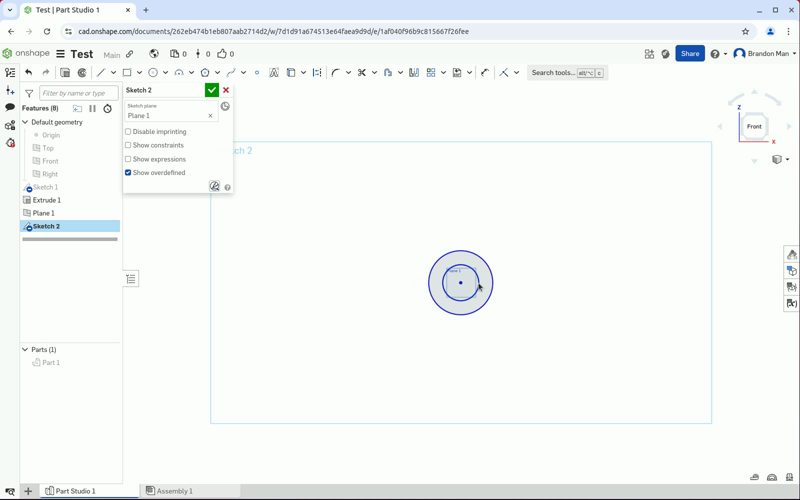
mouse_move(442, 273)
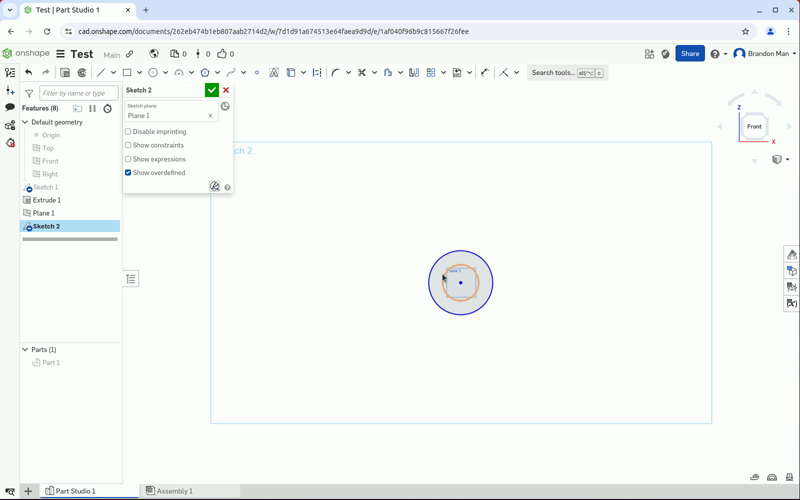
click(442, 273)
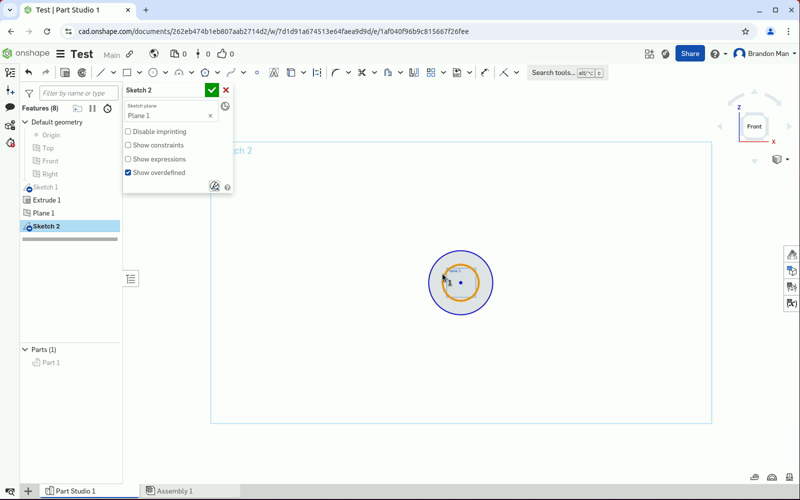
mouse_move(73, 352)
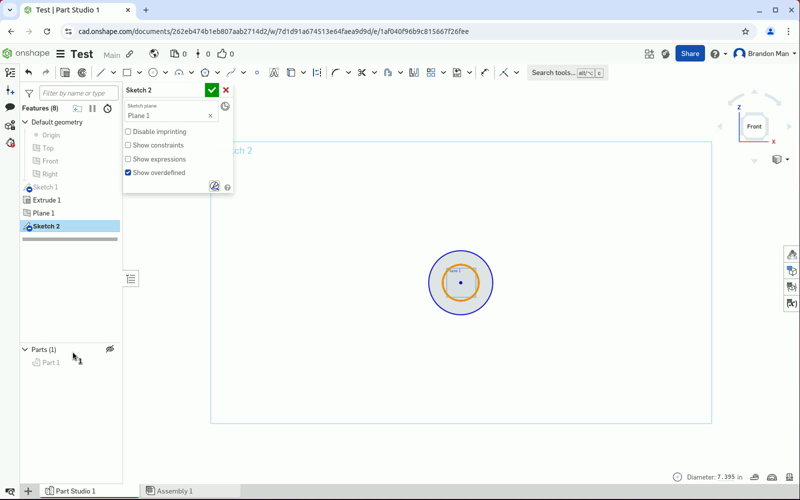
key(shift+y)
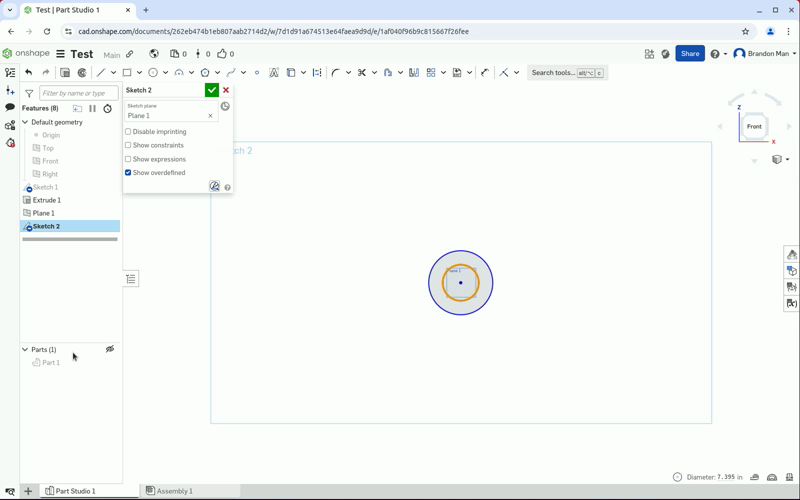
key(shift+e)
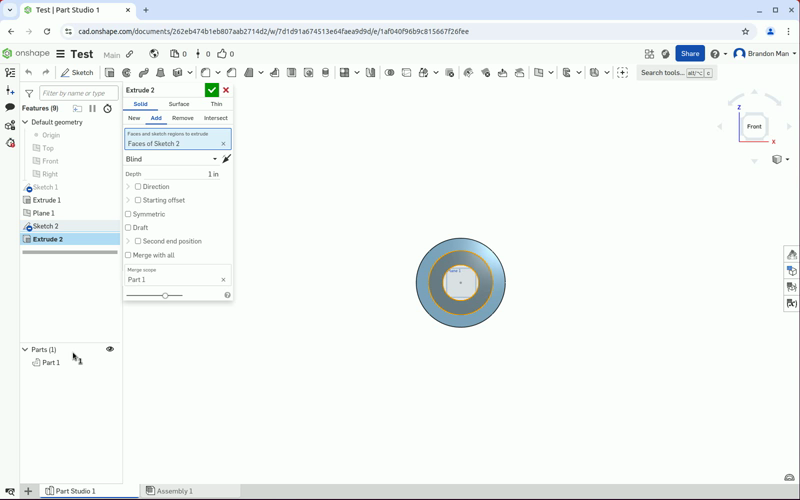
mouse_move(143, 106)
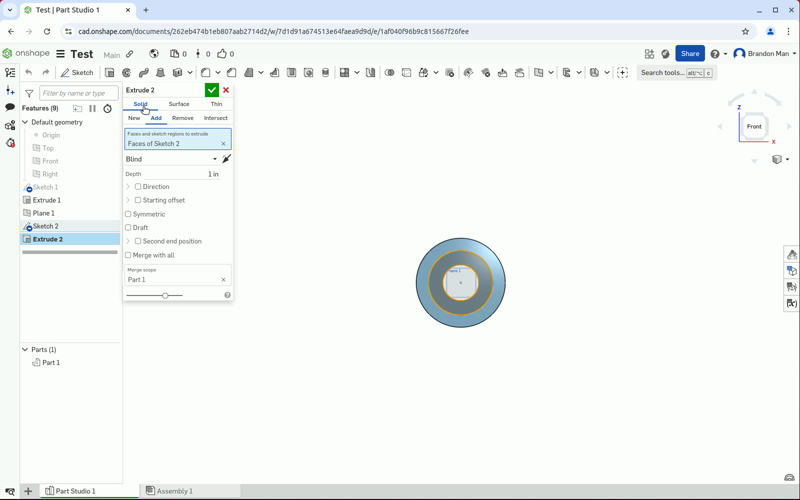
click(143, 106)
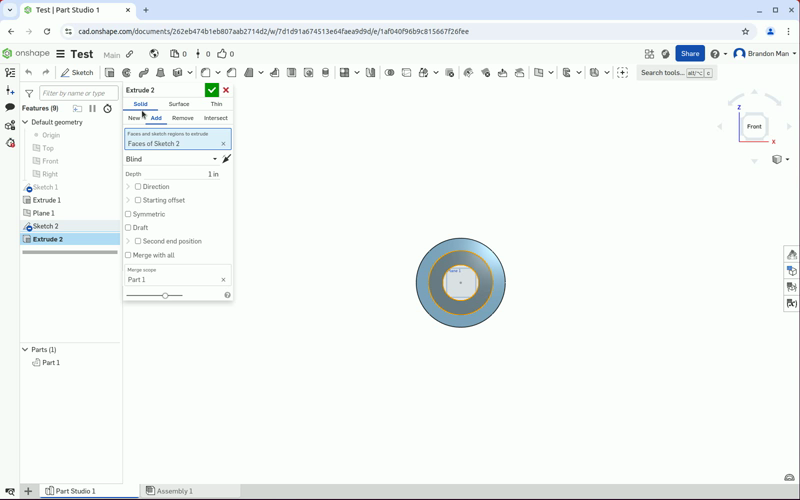
mouse_move(137, 120)
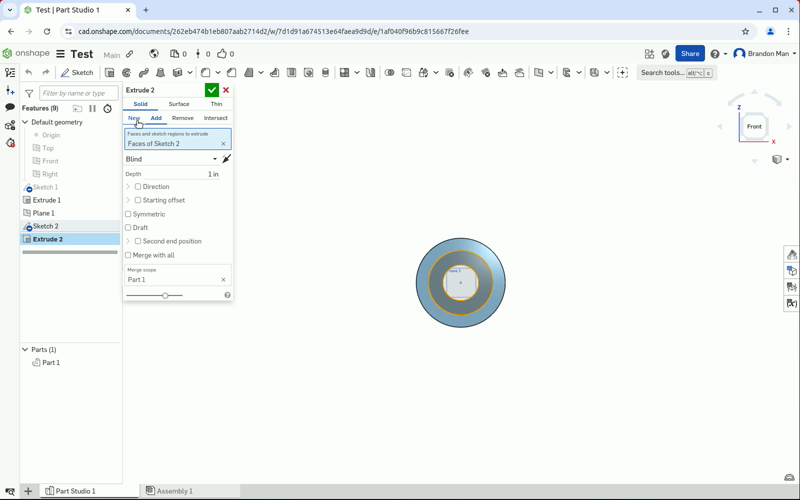
click(137, 120)
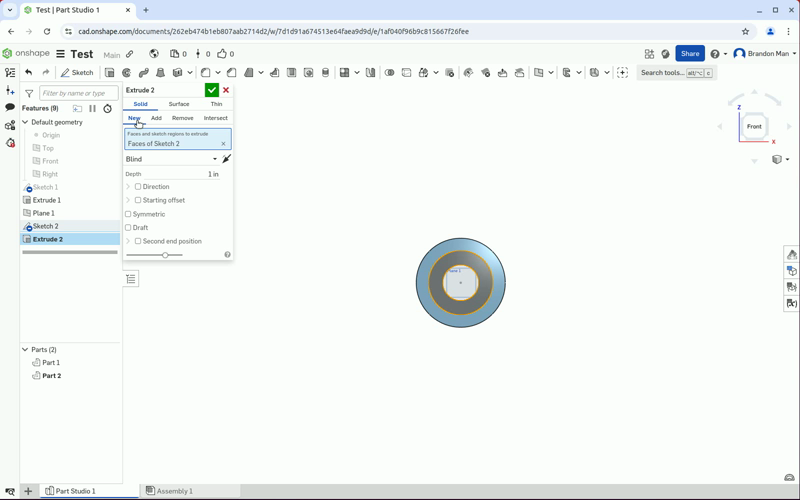
key(tab, 4)
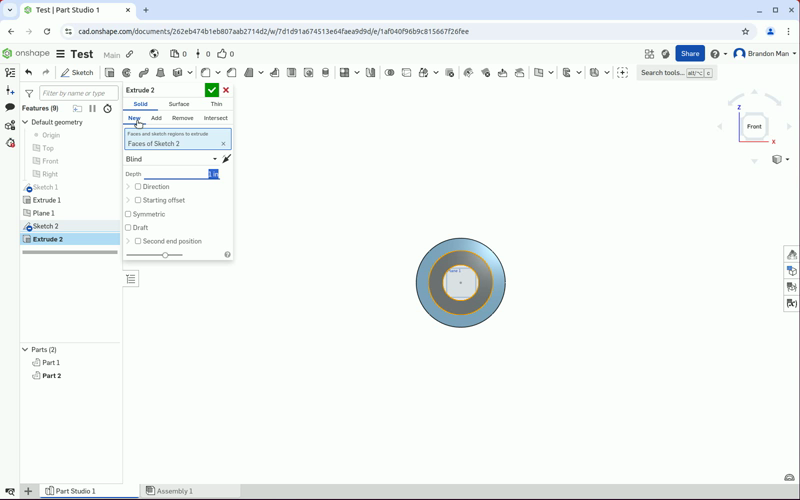
text(1.204)
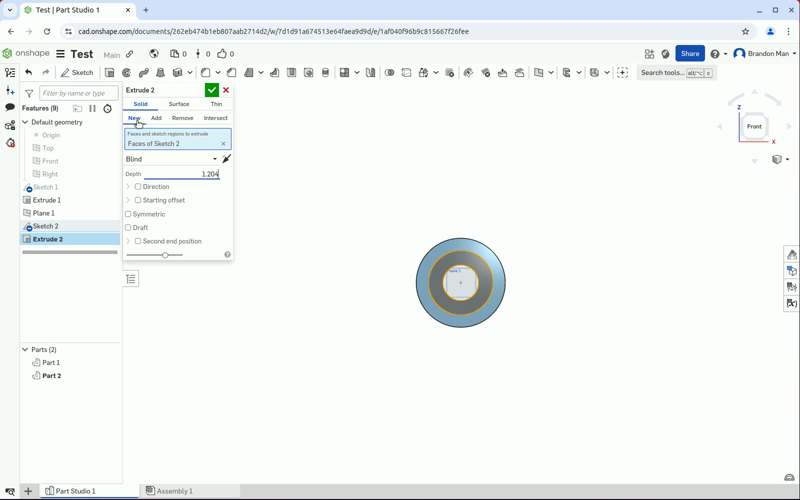
key(enter)
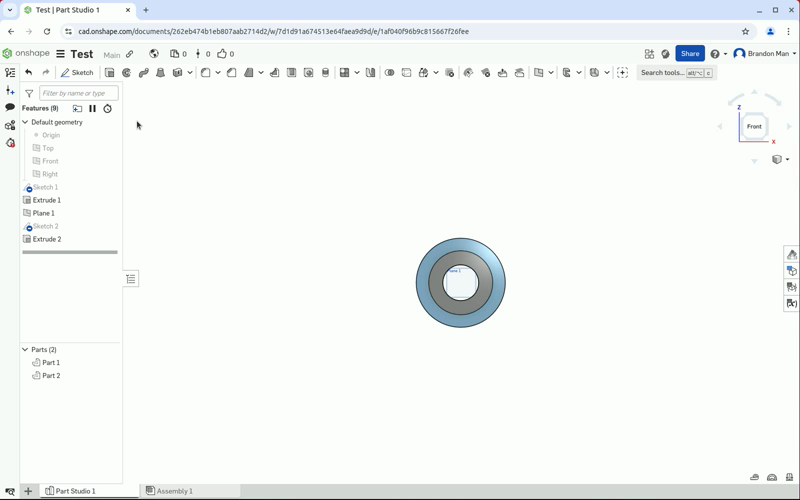
key(shift+h)
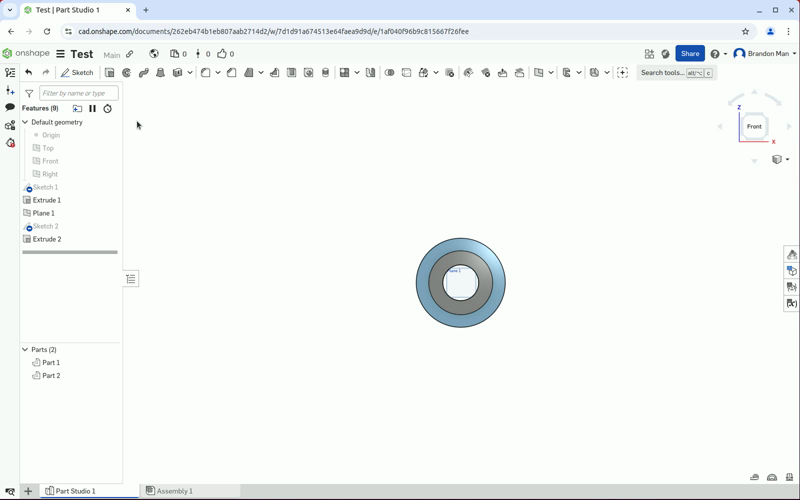
key(shift+h)
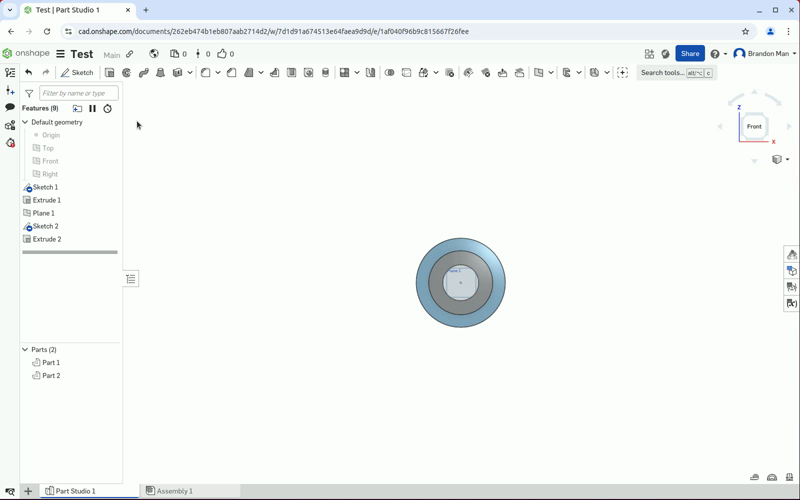
key(shift+7)
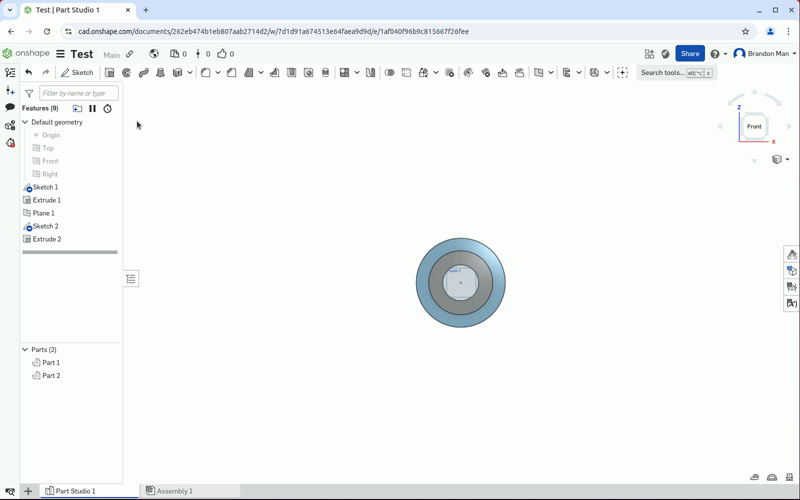
key(left, 2)
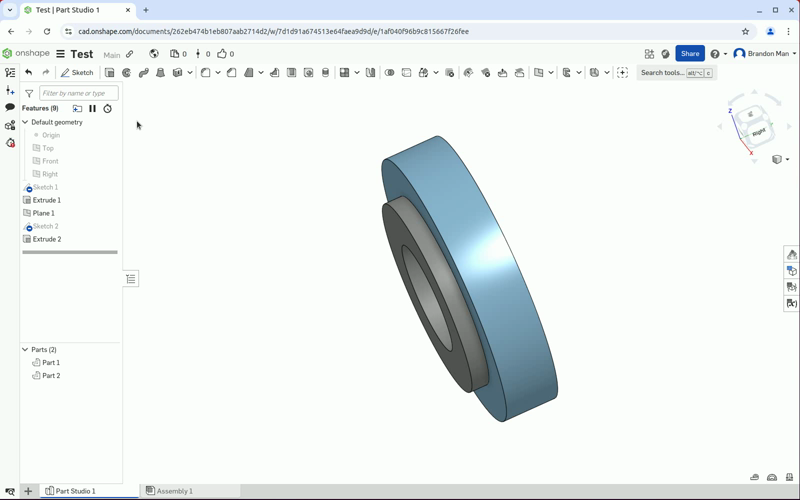
key(down, 2)
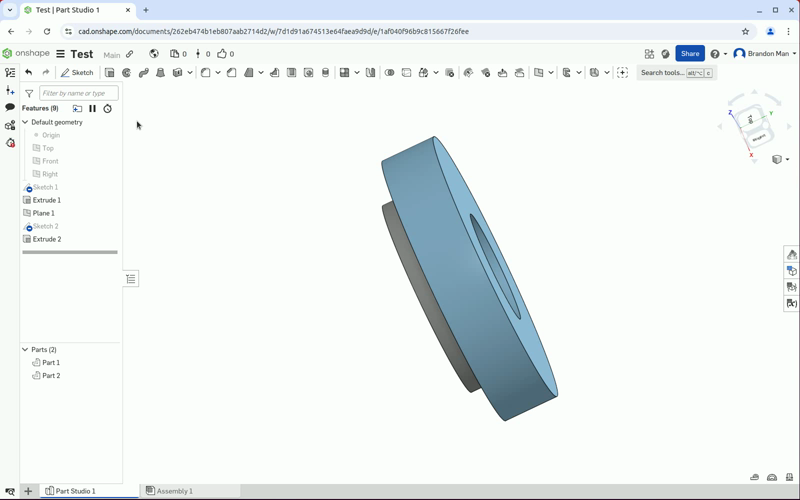
key(up, 2)
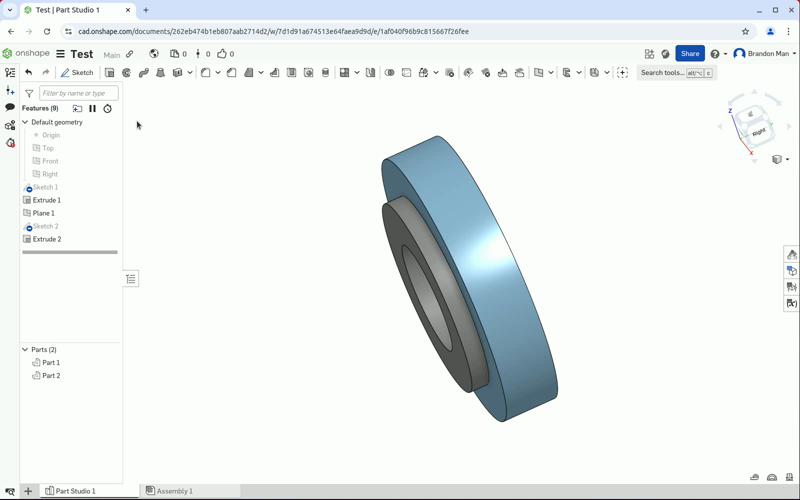
key(right, 2)
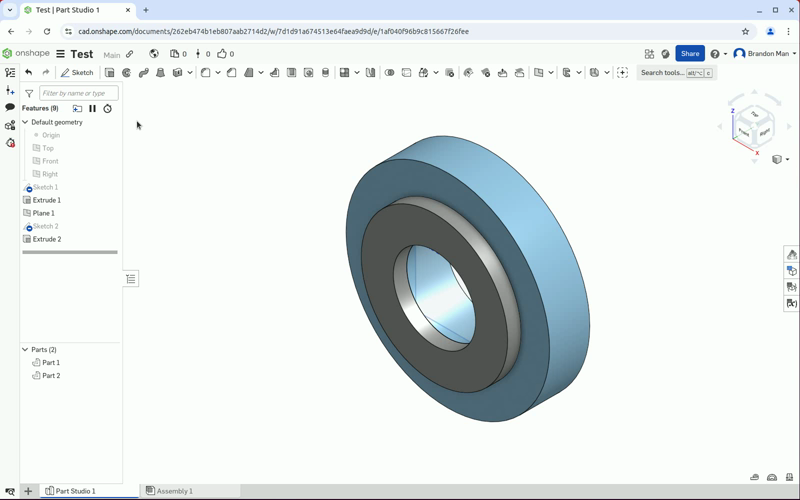
mouse_move(73, 189)
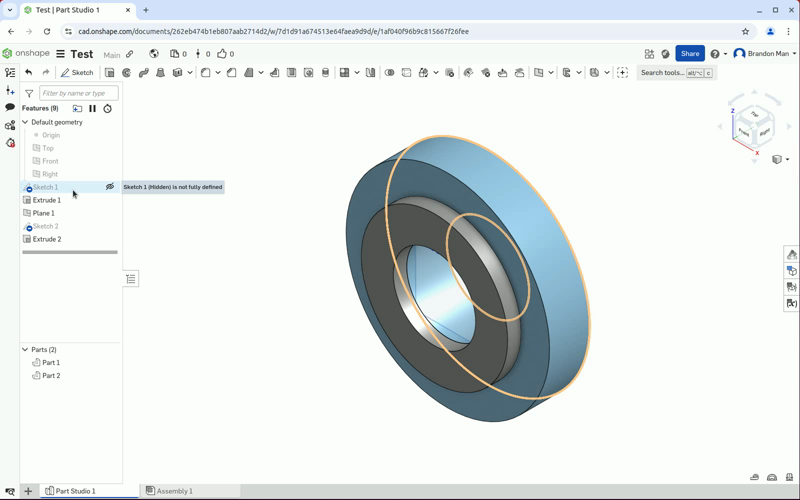
click(73, 189)